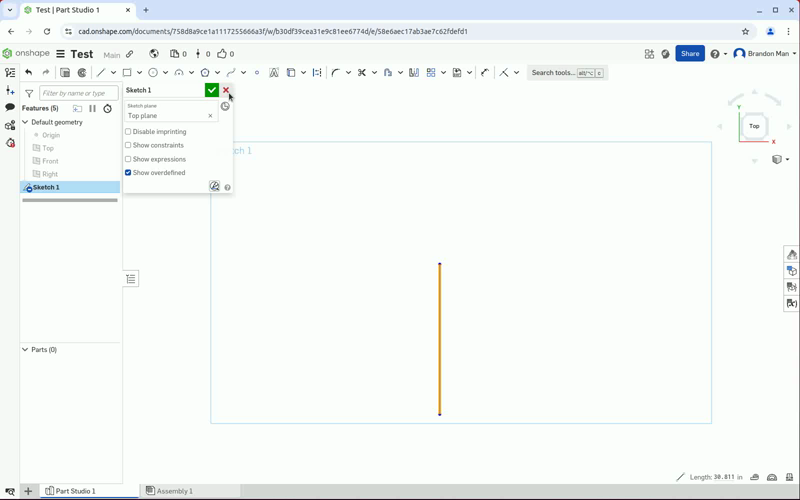
key(shift+h)
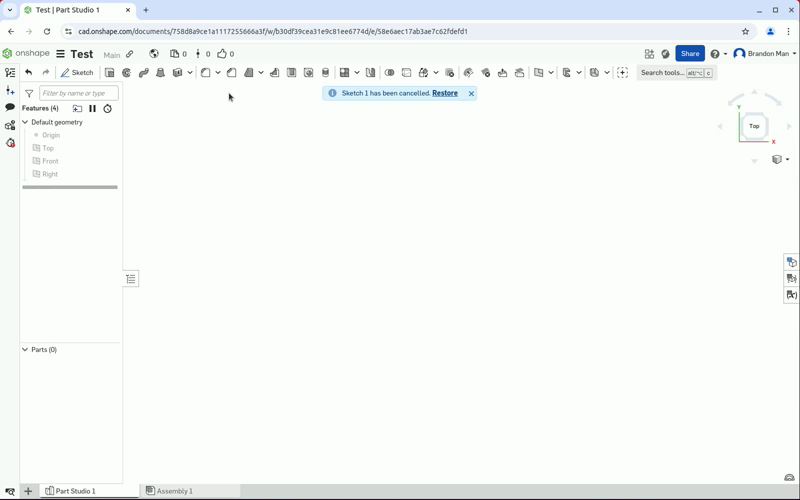
mouse_move(73, 352)
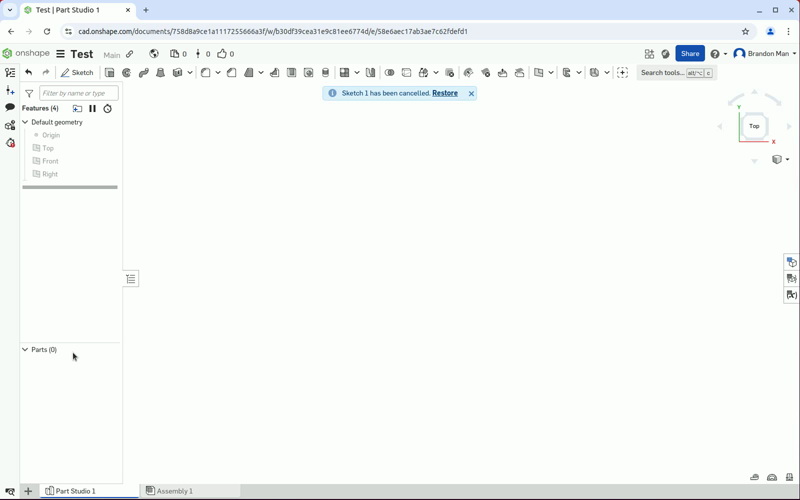
key(y)
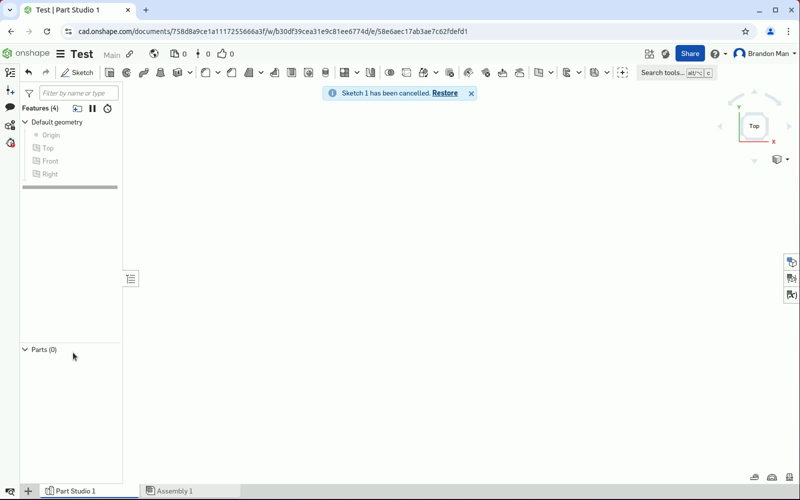
key(shift+p)
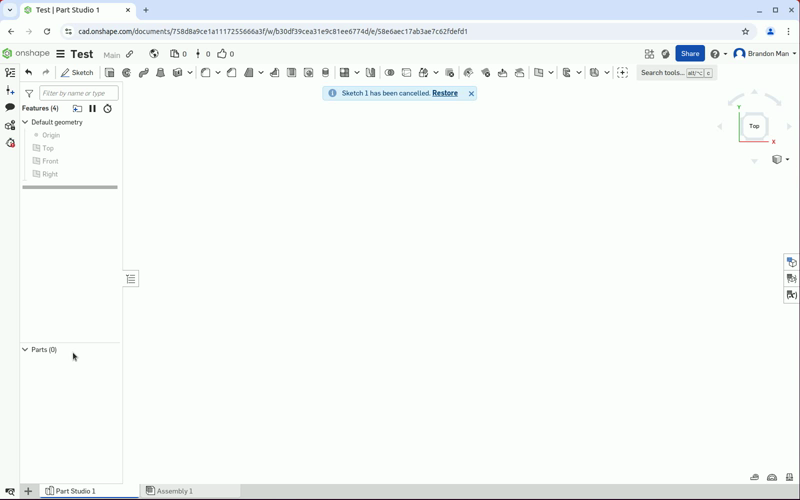
key(space)
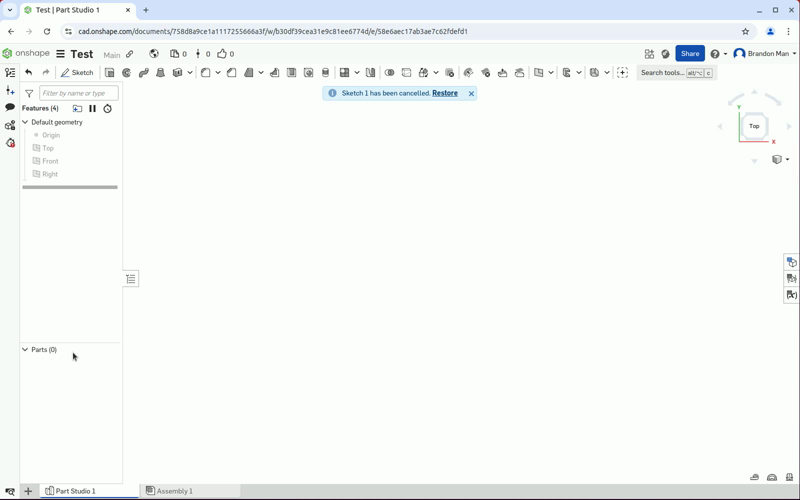
key_down(shift)
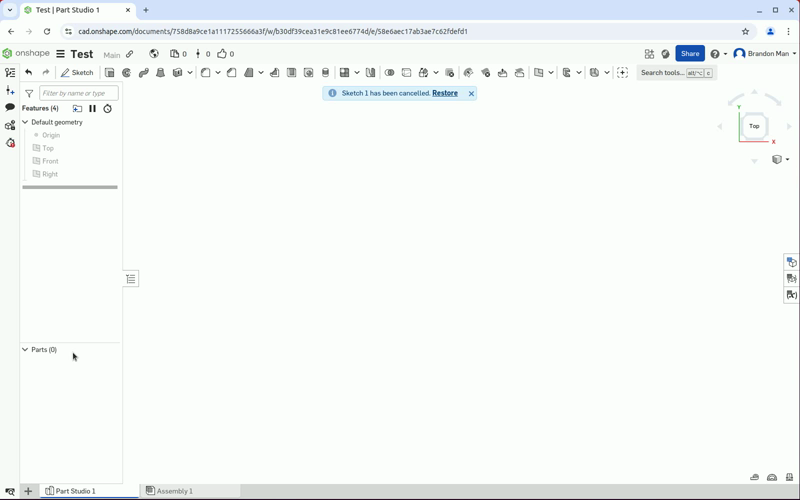
key(up)
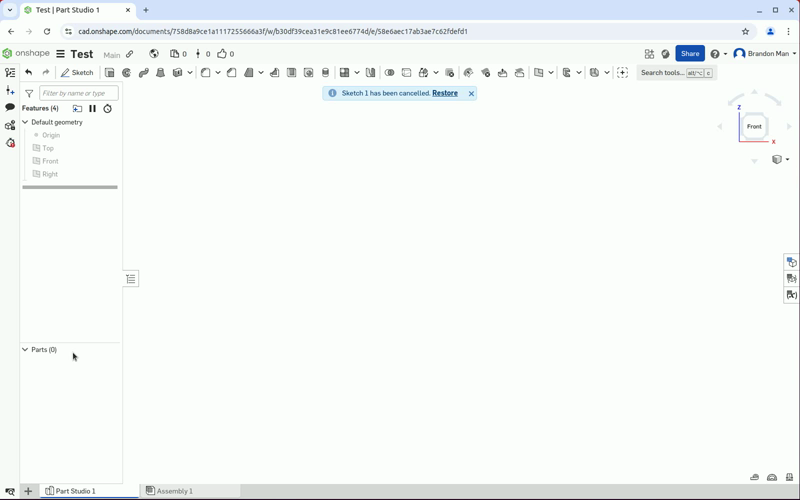
key_up(shift)
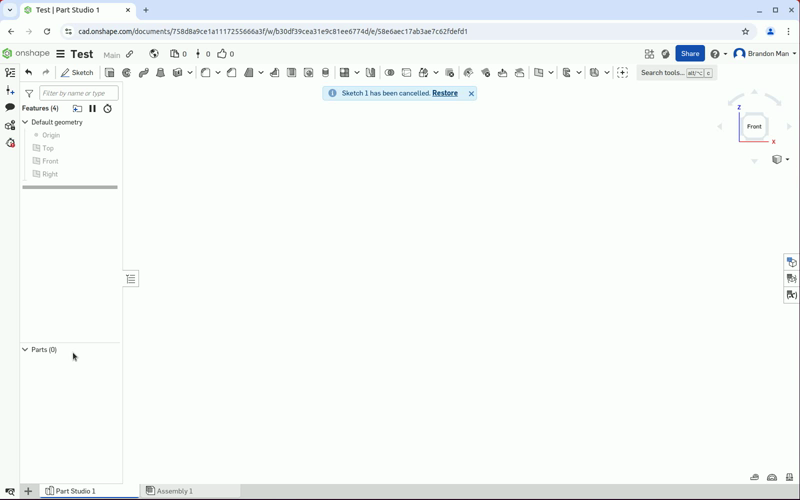
mouse_move(73, 352)
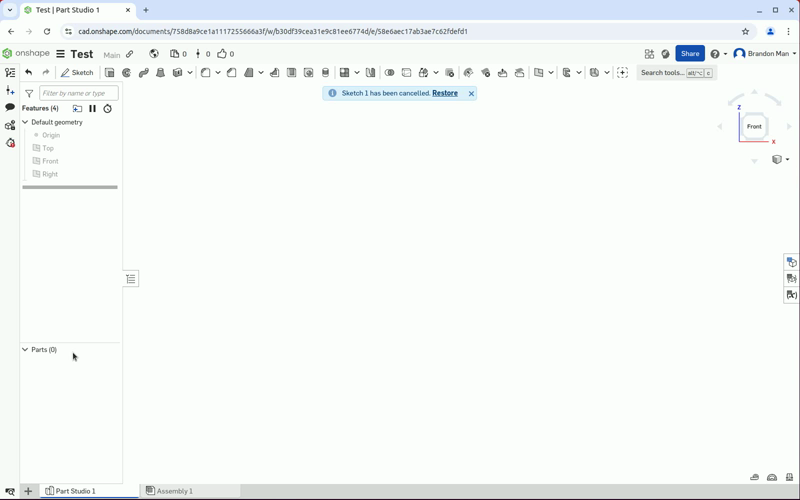
key(shift+y)
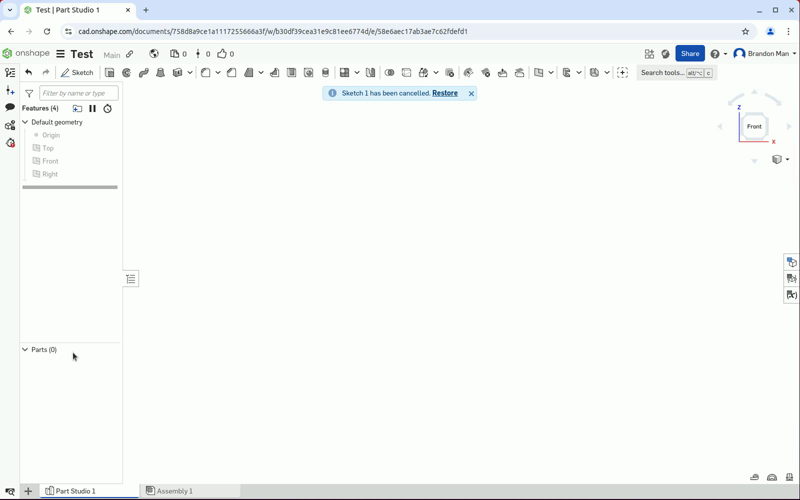
key(shift+s)
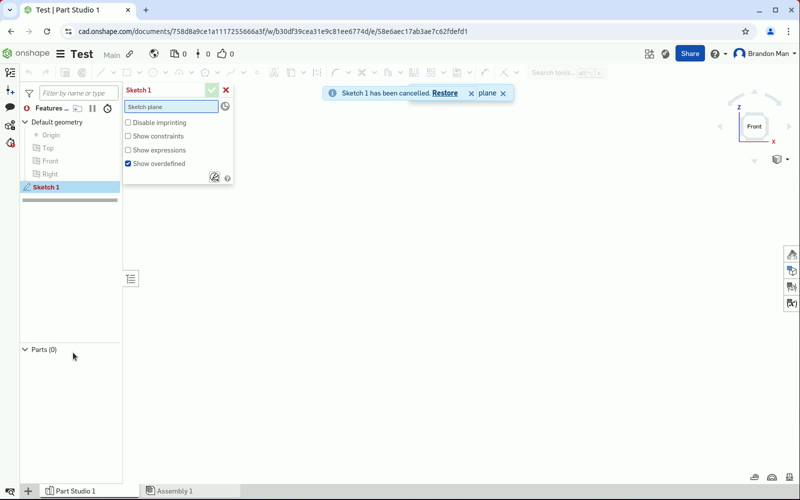
mouse_move(73, 163)
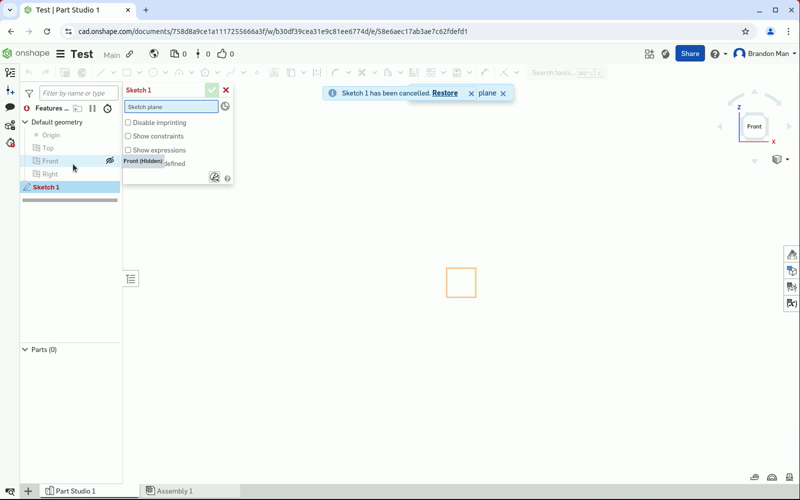
click(73, 163)
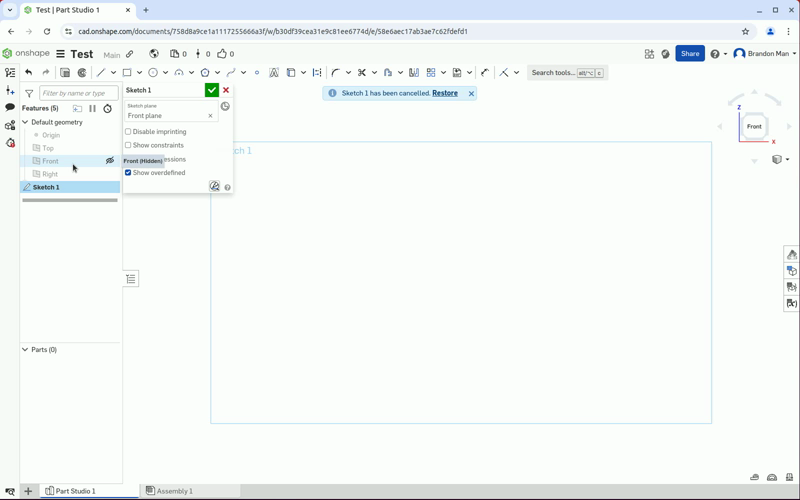
mouse_move(73, 352)
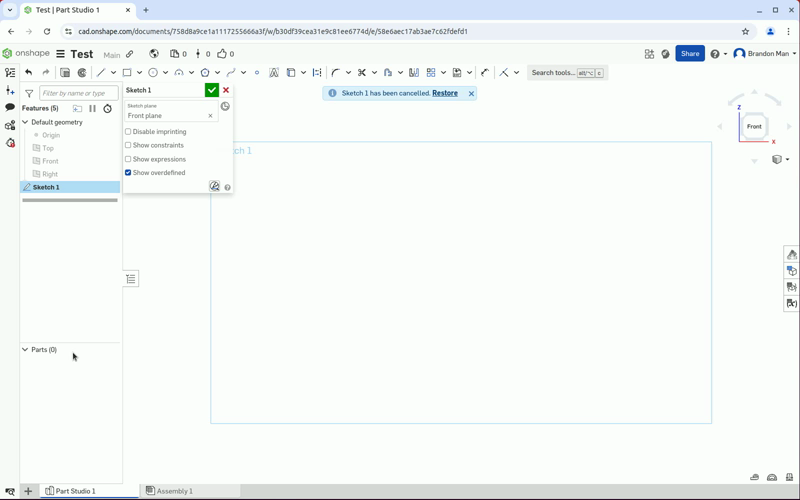
key(y)
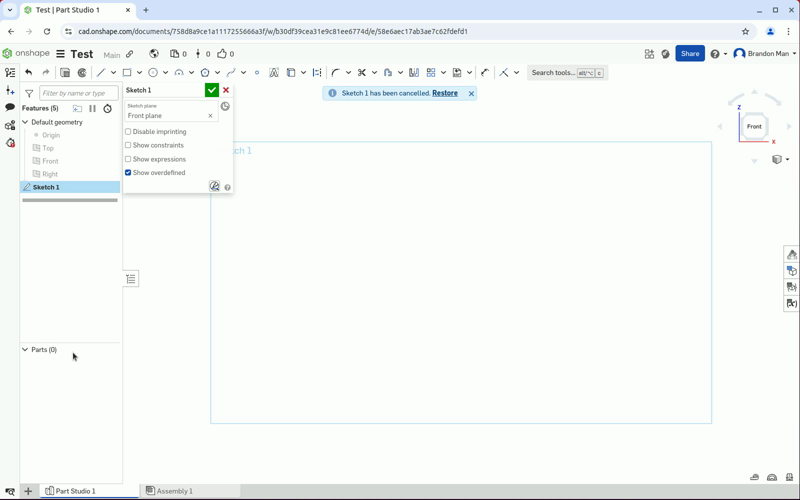
key(l)
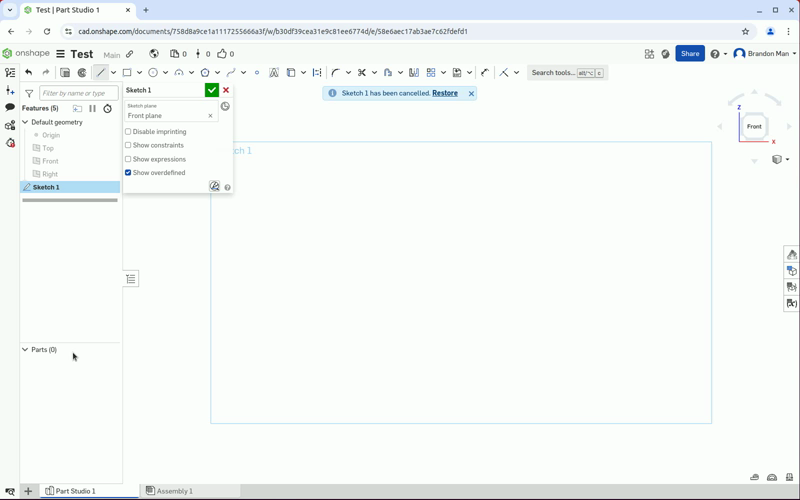
key_down(shift)
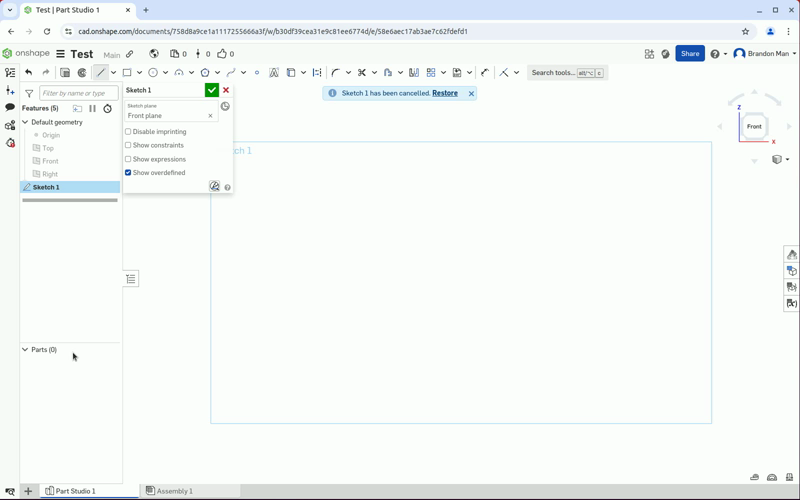
mouse_move(411, 329)
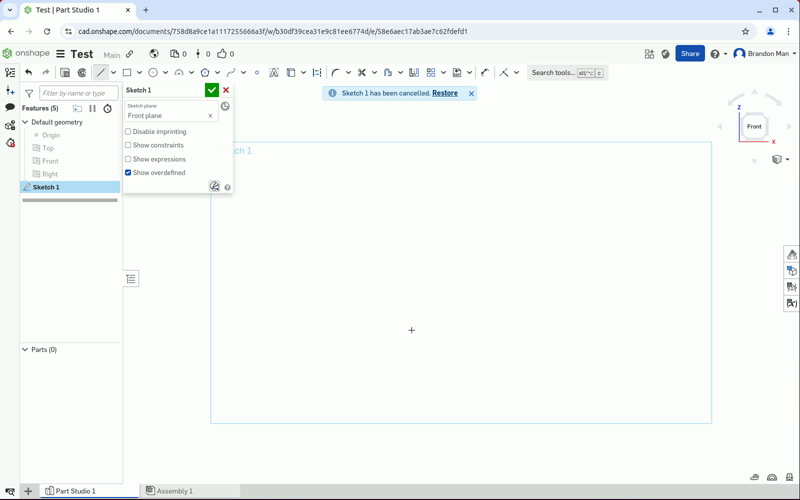
click(411, 329)
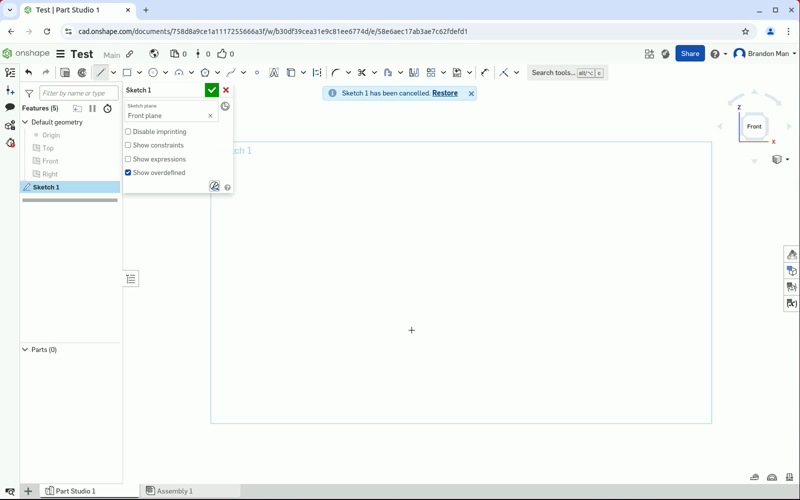
key_up(shift)
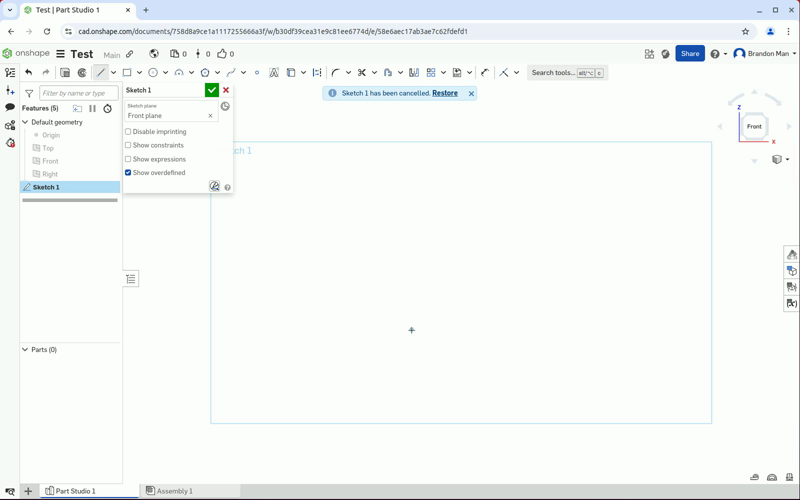
key_down(shift)
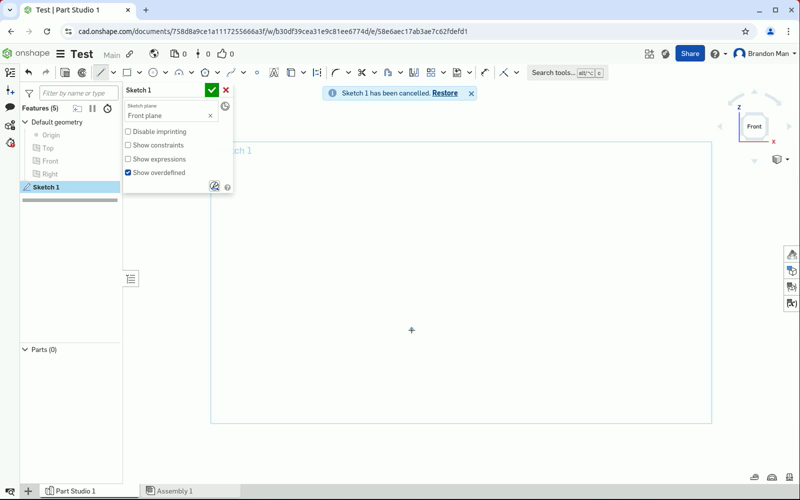
mouse_move(524, 329)
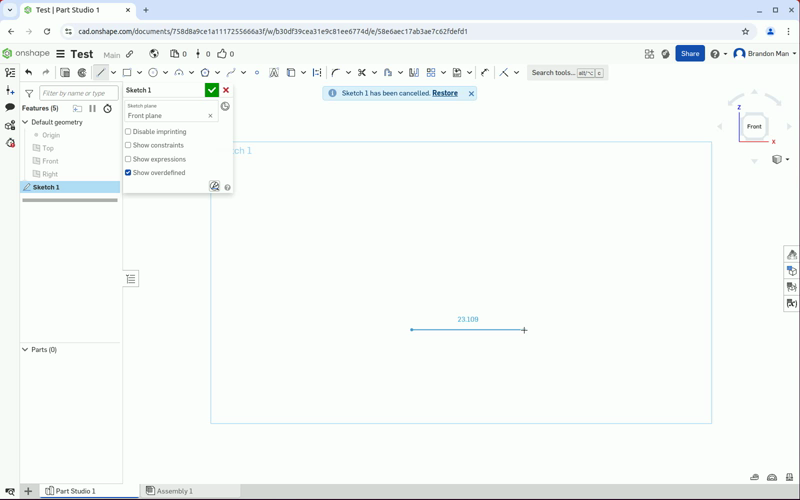
click(524, 329)
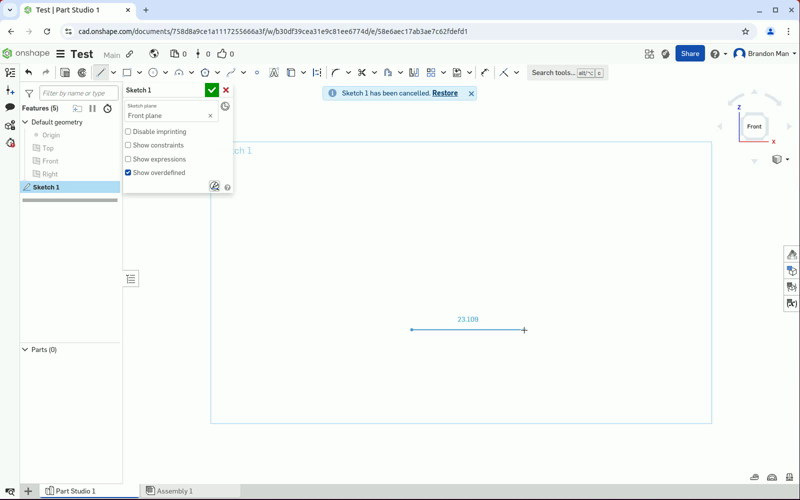
key_up(shift)
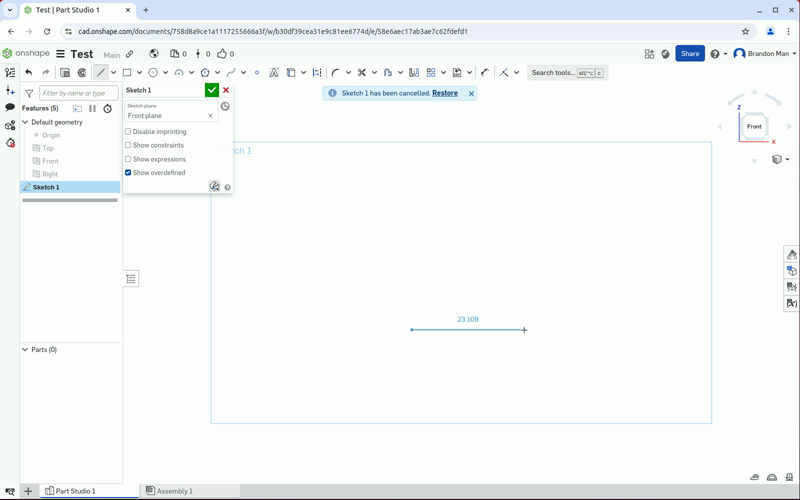
key_down(shift)
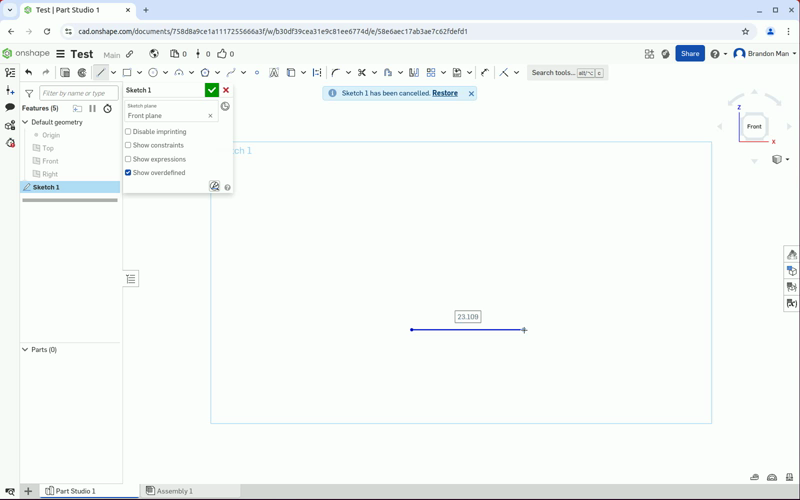
mouse_move(524, 217)
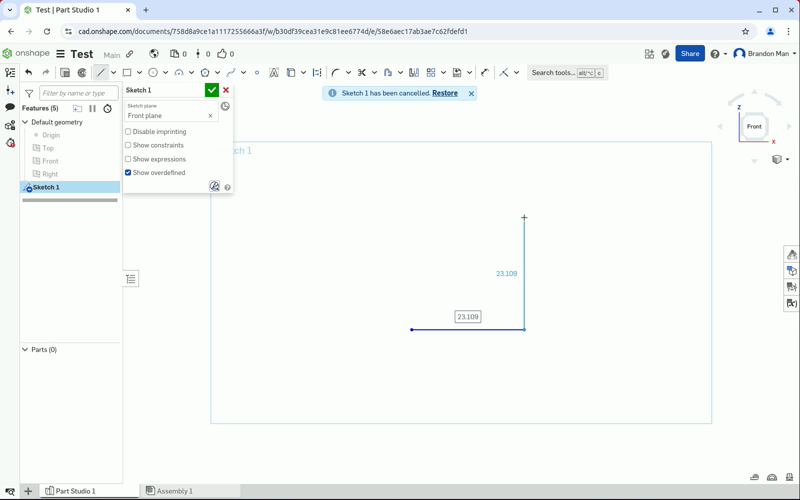
click(524, 217)
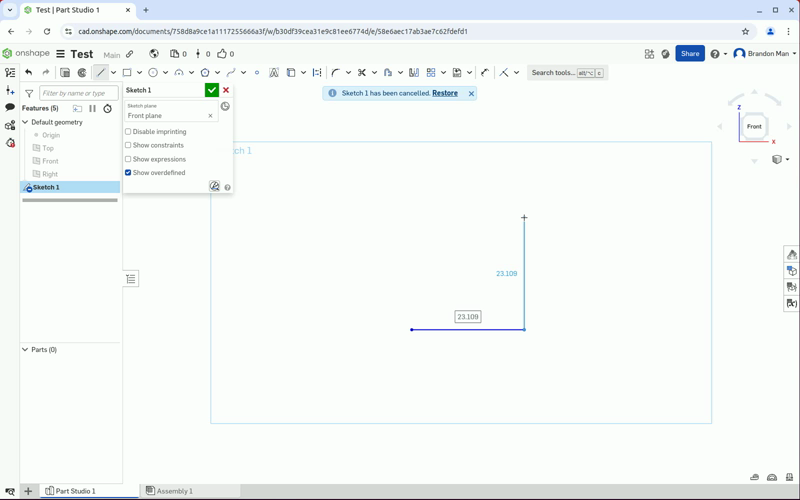
key_up(shift)
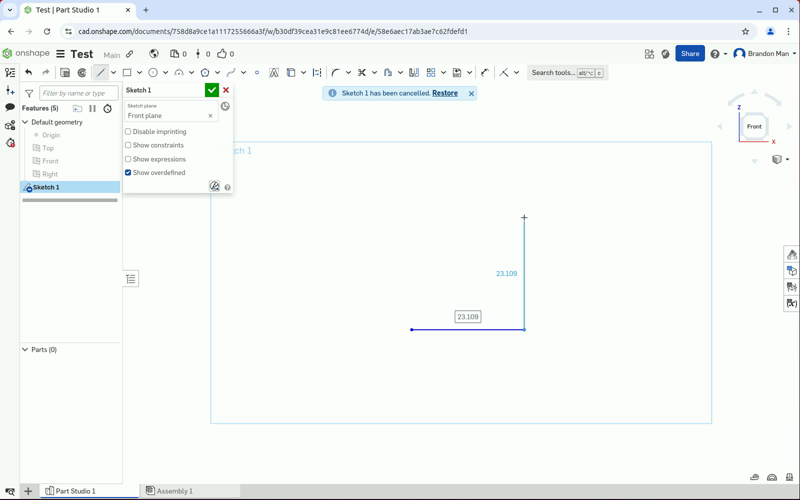
key_down(shift)
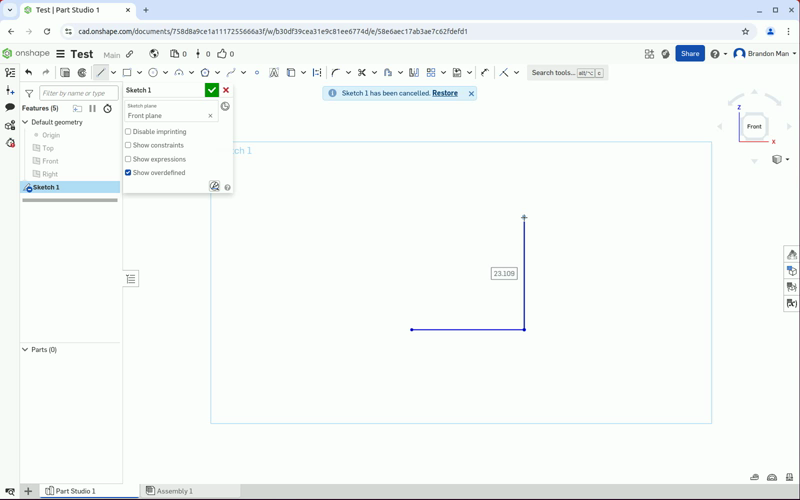
mouse_move(411, 217)
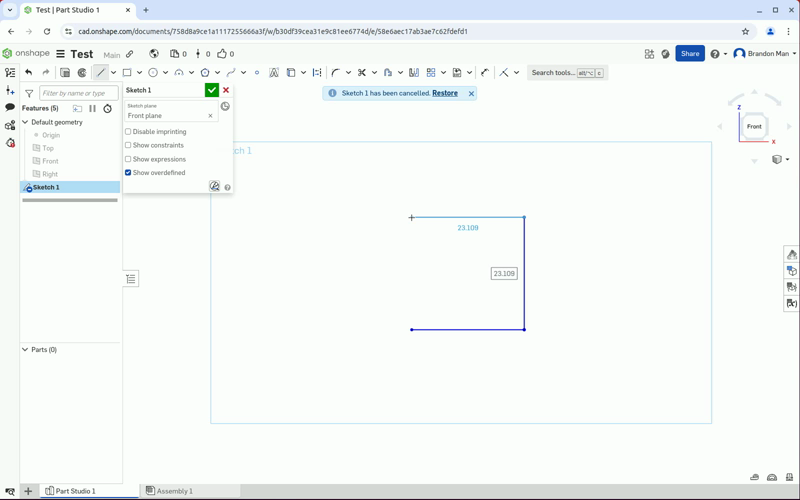
click(411, 217)
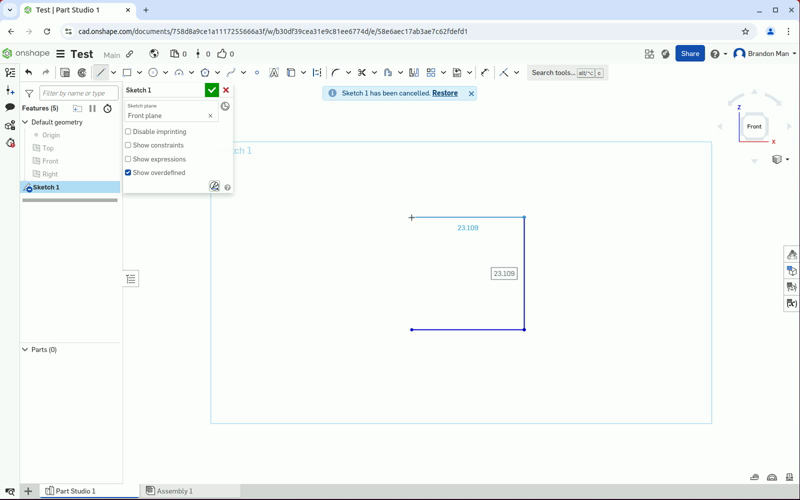
key_up(shift)
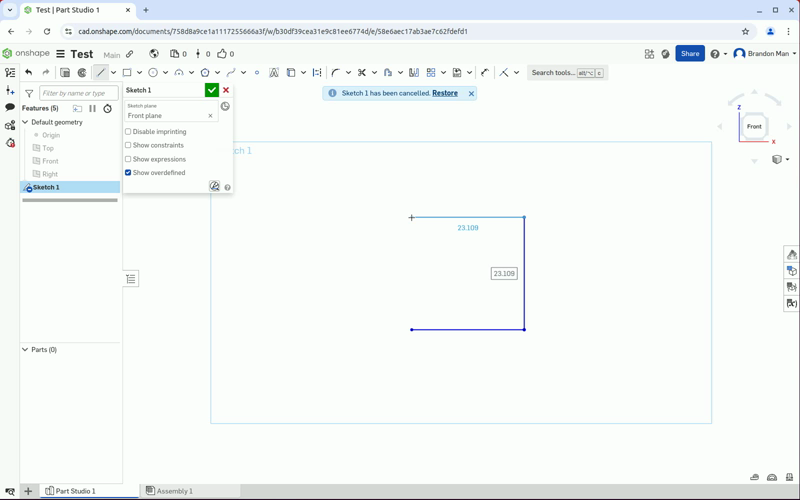
key_down(shift)
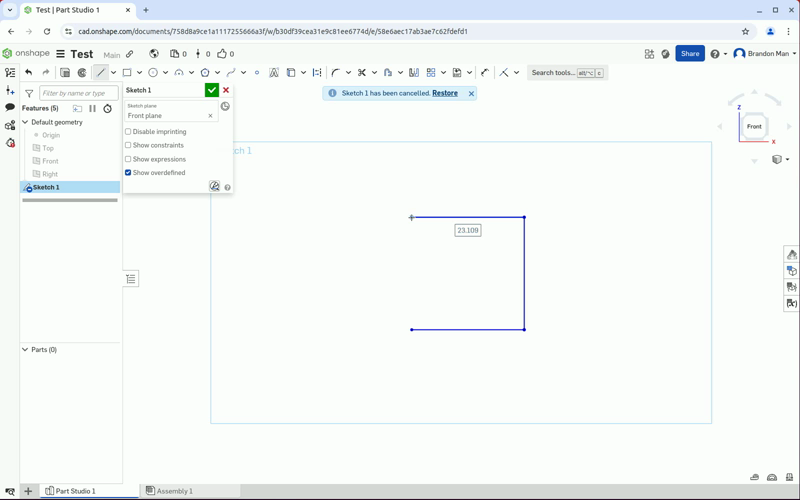
mouse_move(411, 329)
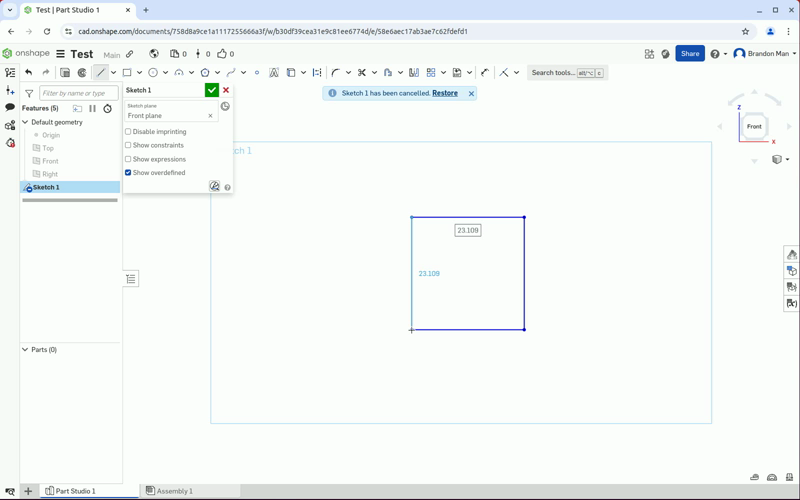
key_up(shift)
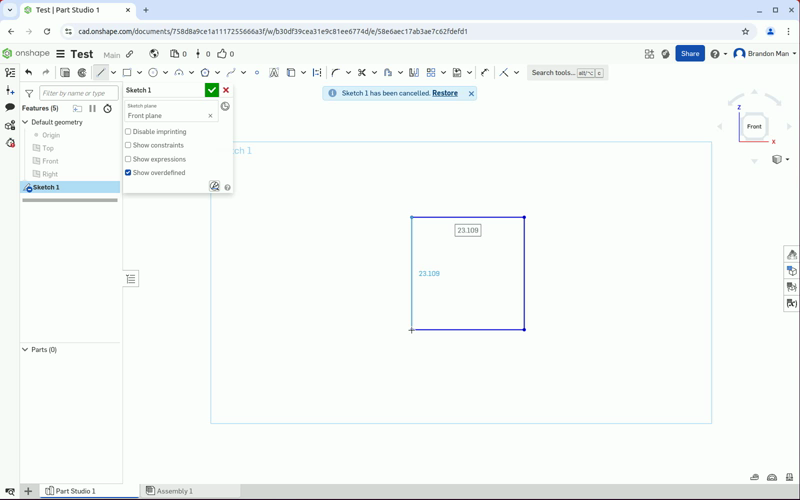
click(411, 329)
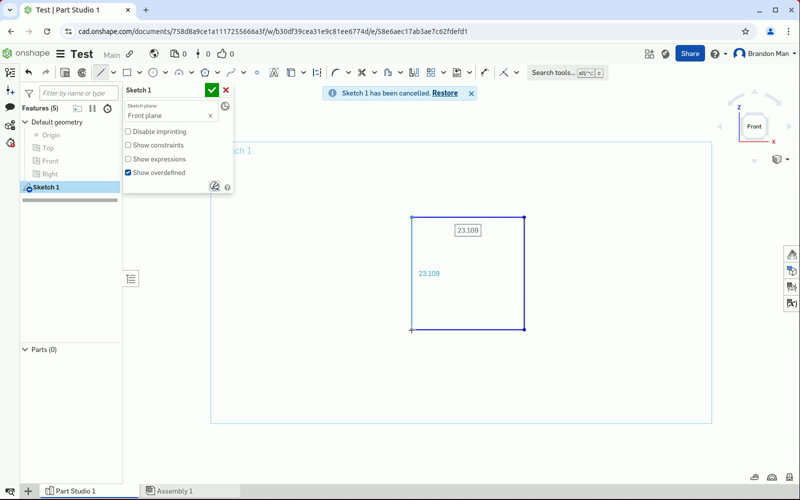
key(esc)
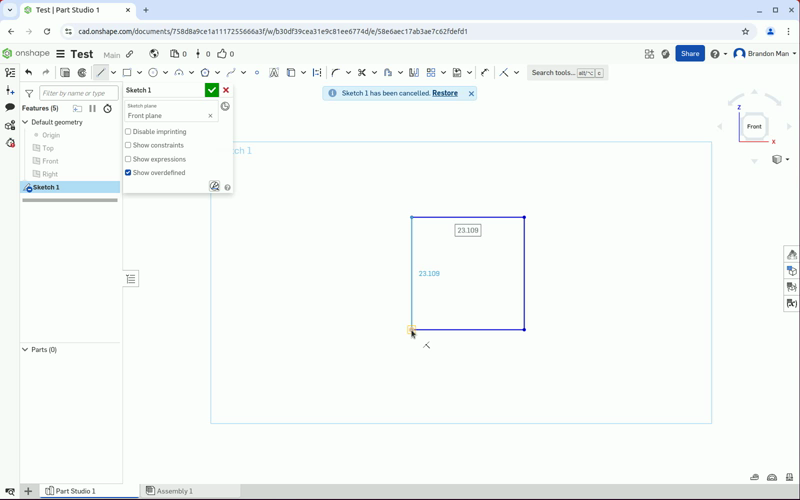
mouse_move(507, 274)
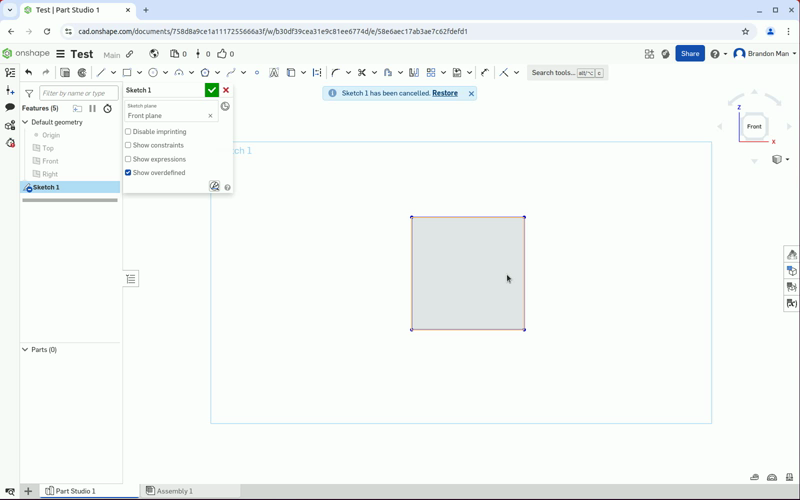
click(507, 274)
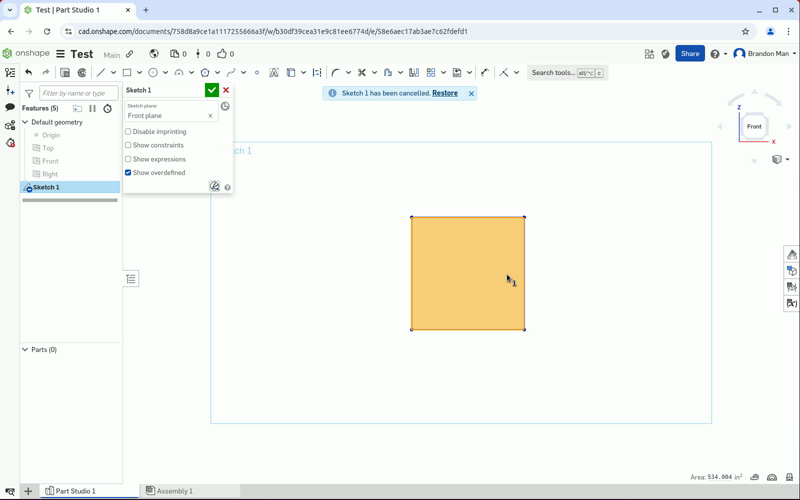
mouse_move(73, 352)
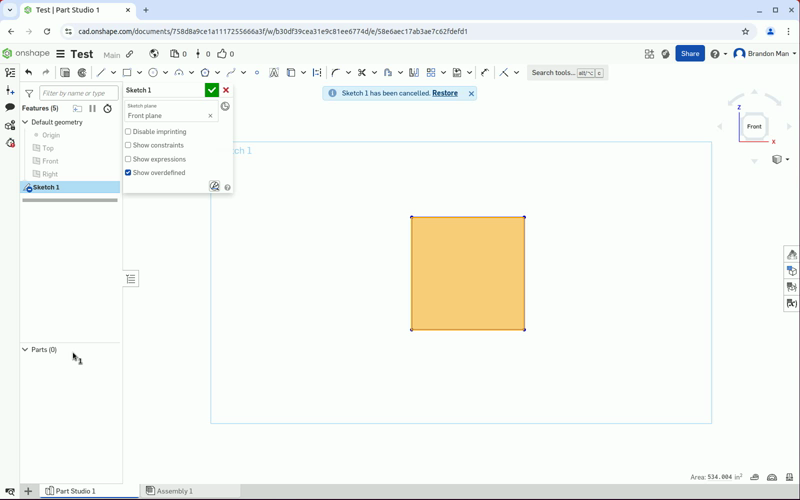
key(shift+y)
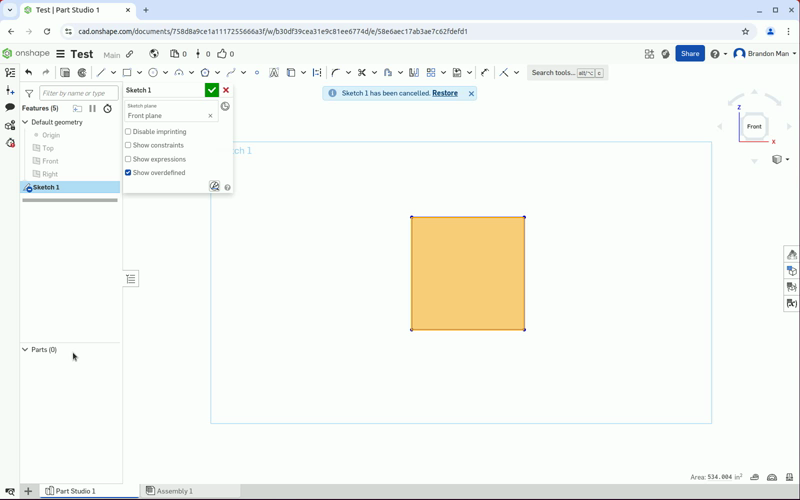
key(shift+e)
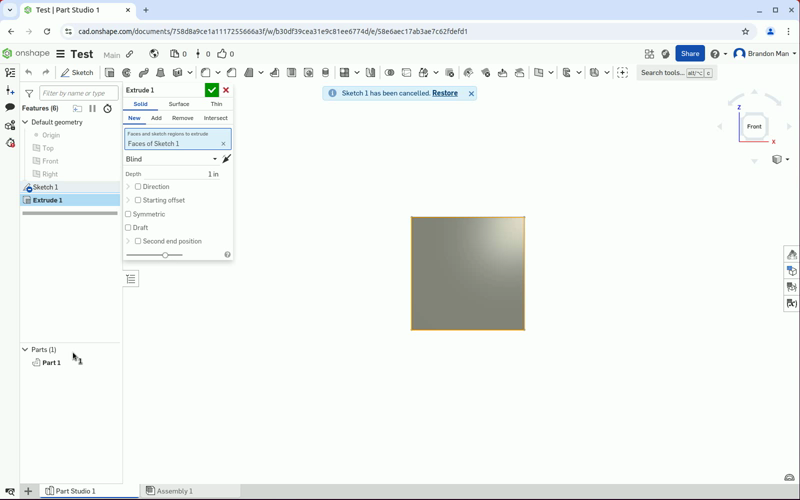
mouse_move(143, 106)
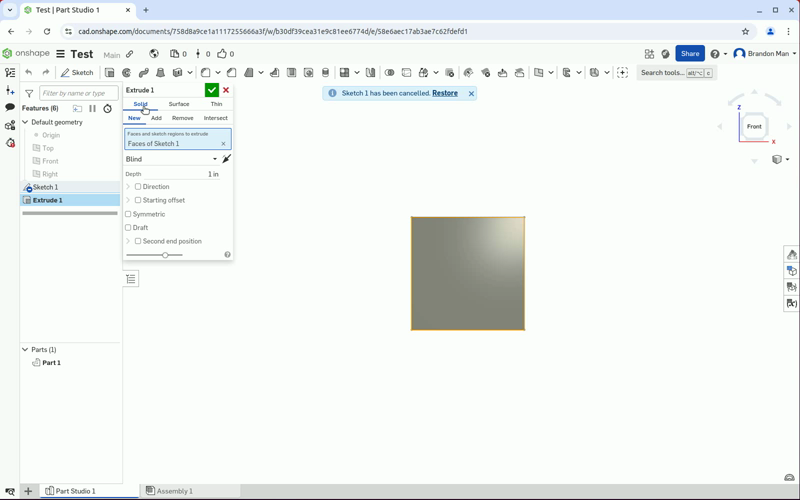
click(143, 106)
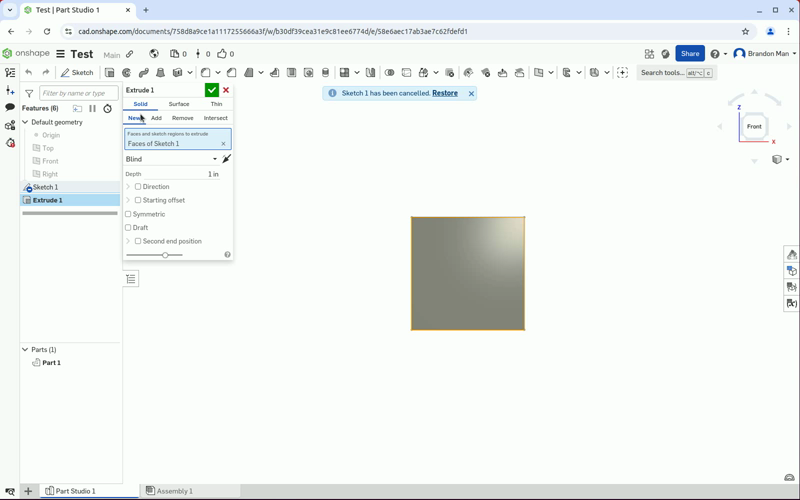
mouse_move(137, 120)
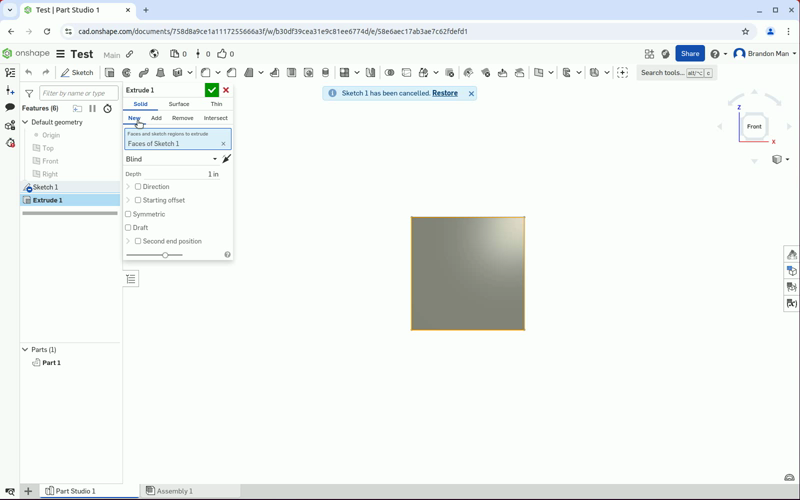
click(137, 120)
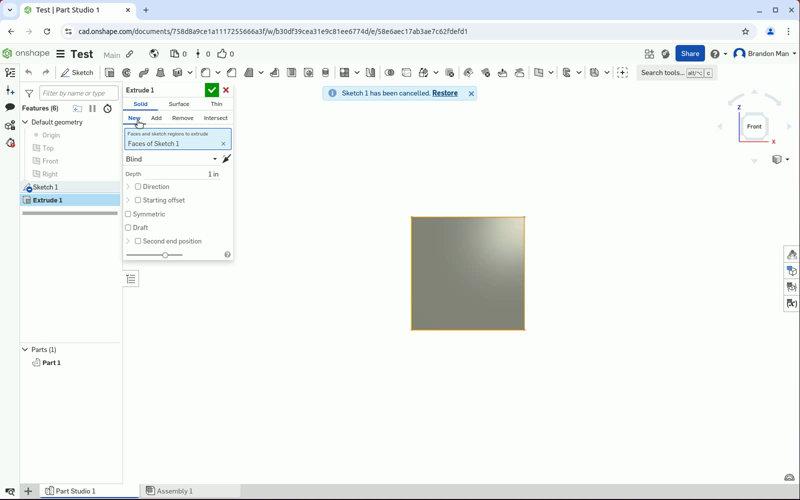
key(tab, 4)
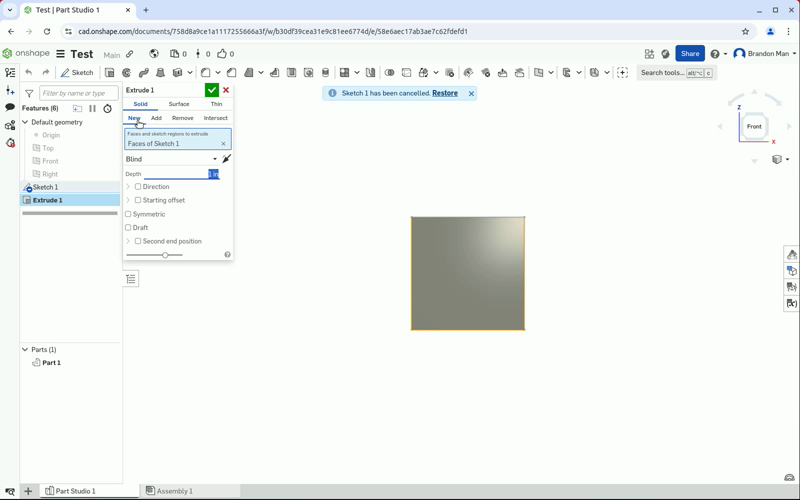
text(23.108)
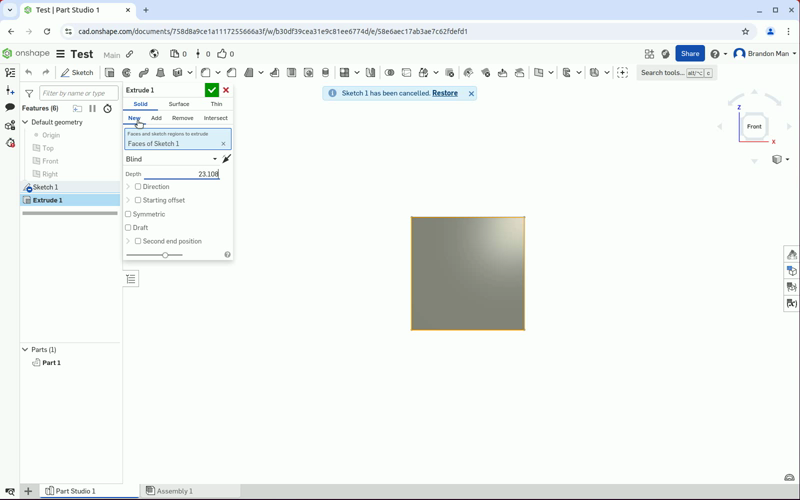
key(enter)
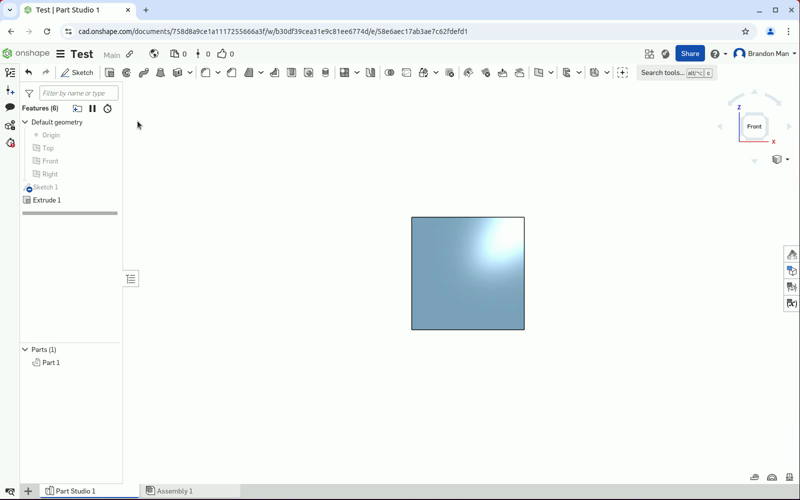
key(shift+h)
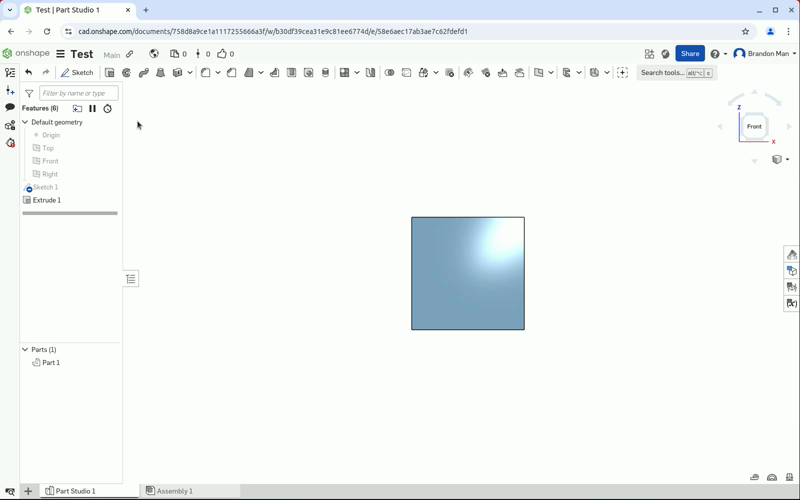
key(shift+h)
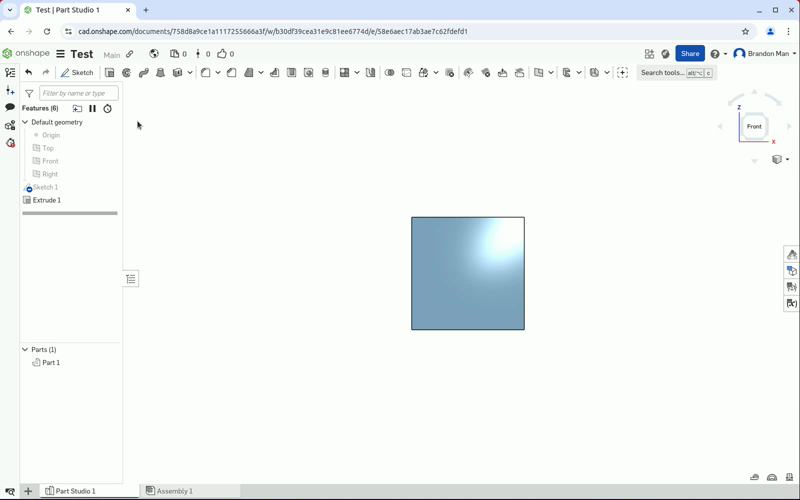
mouse_move(73, 189)
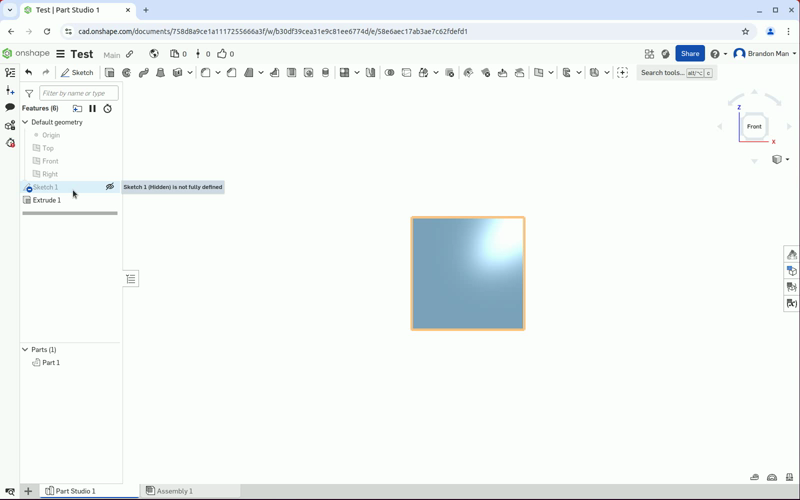
click(73, 189)
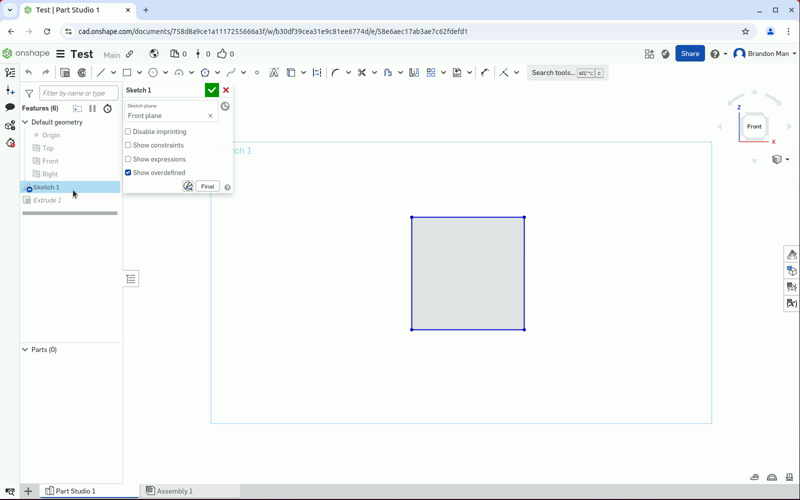
mouse_move(229, 92)
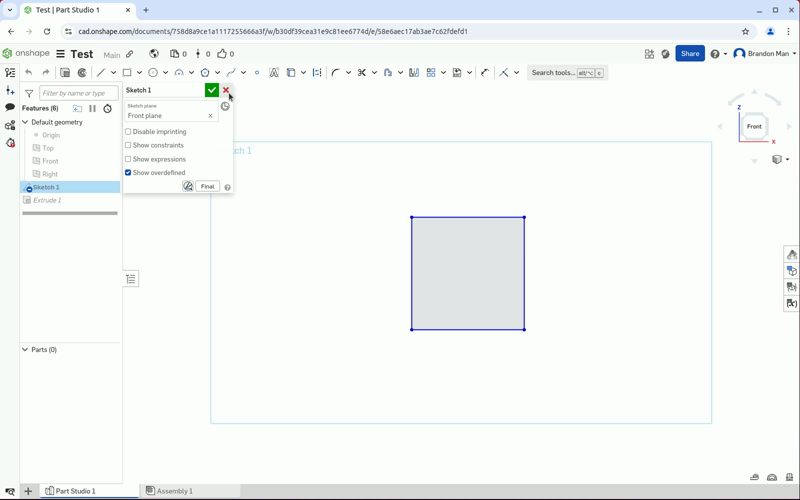
click(229, 92)
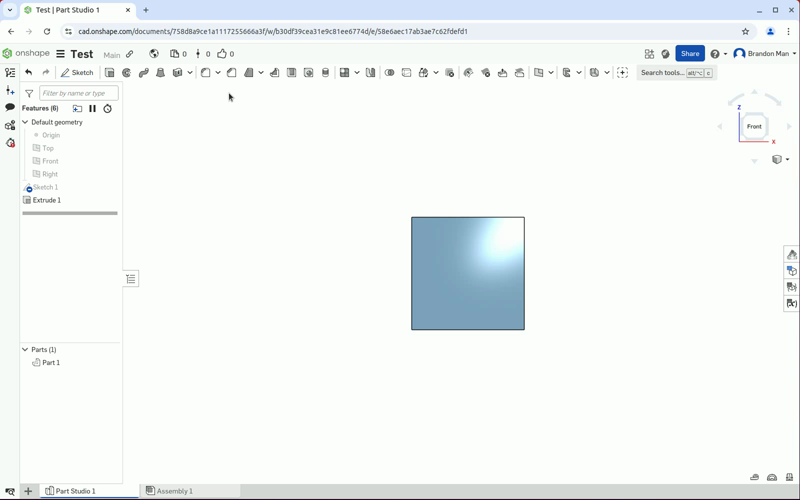
mouse_move(541, 75)
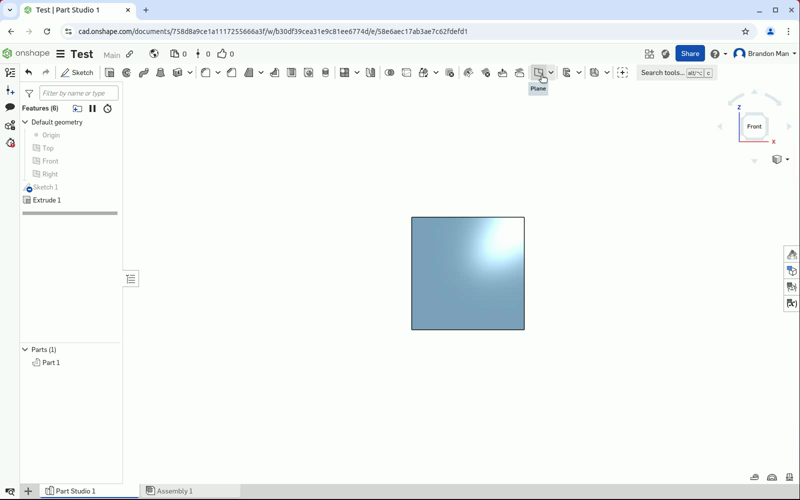
click(541, 75)
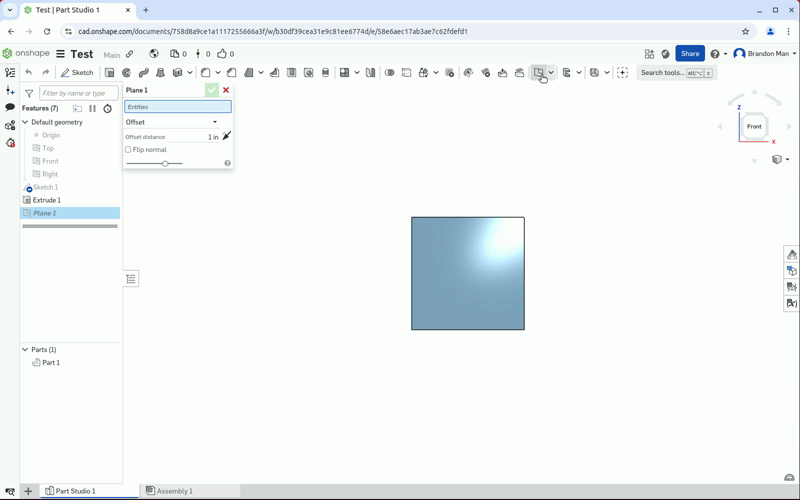
mouse_move(73, 163)
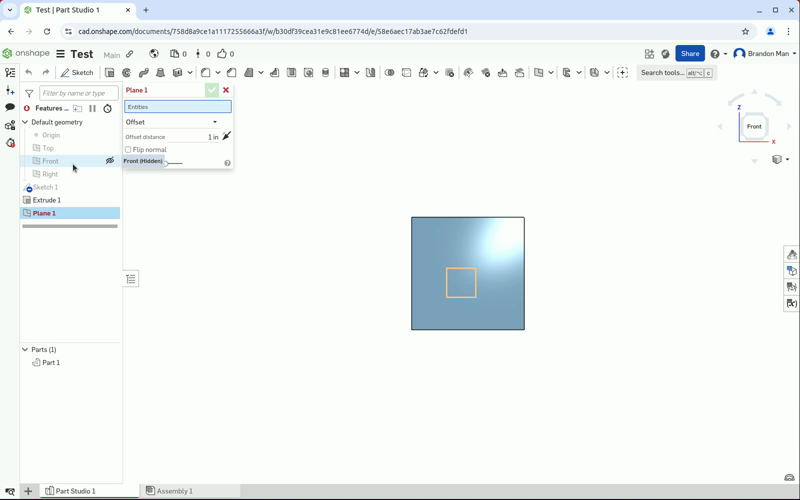
click(73, 163)
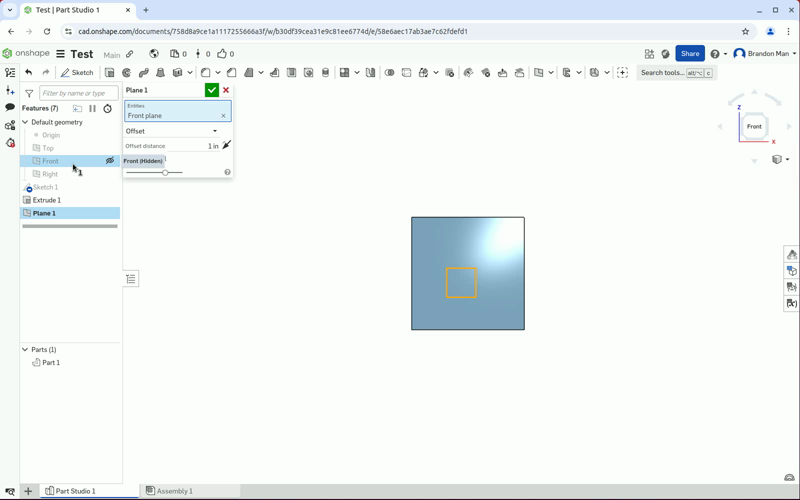
key(tab, 2)
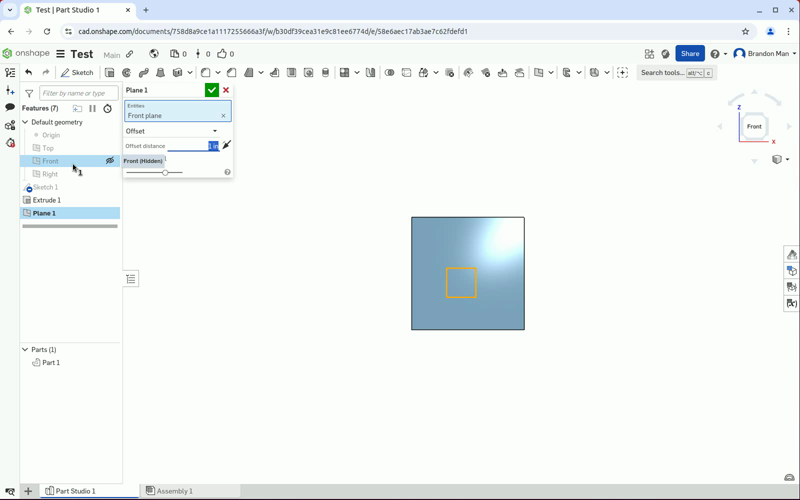
text(23.108)
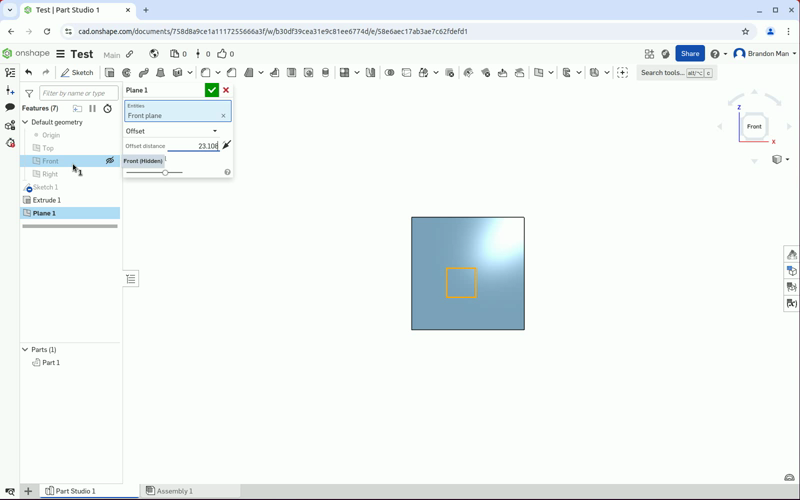
key(enter, 2)
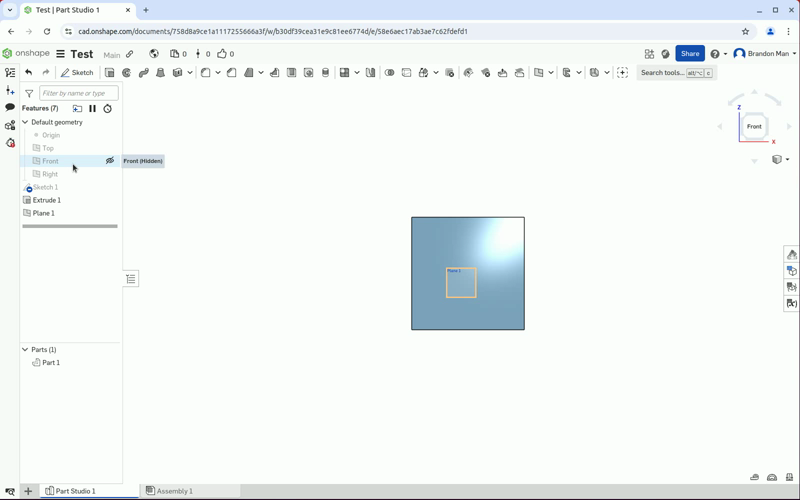
key(shift+s)
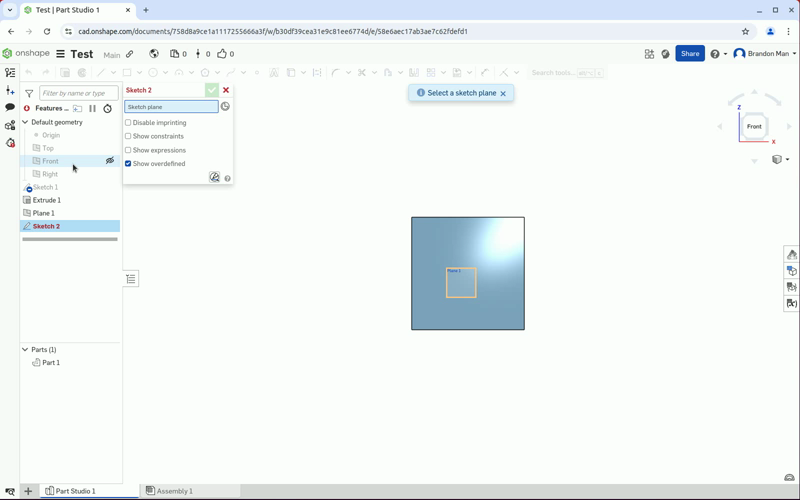
mouse_move(73, 215)
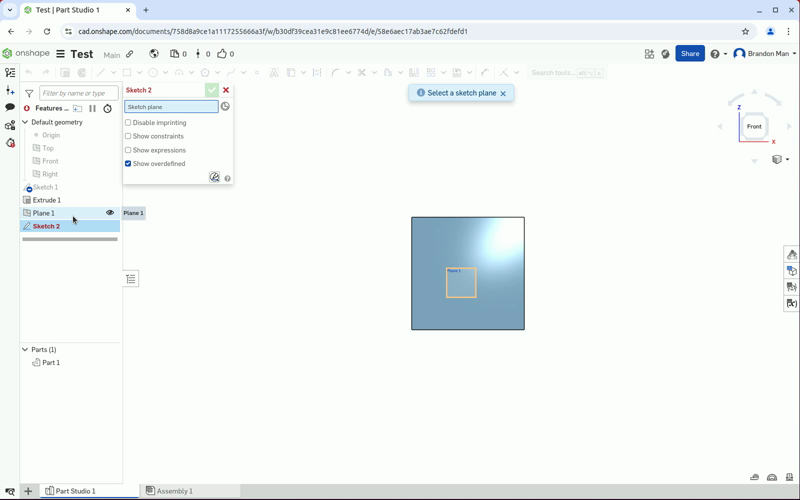
click(73, 215)
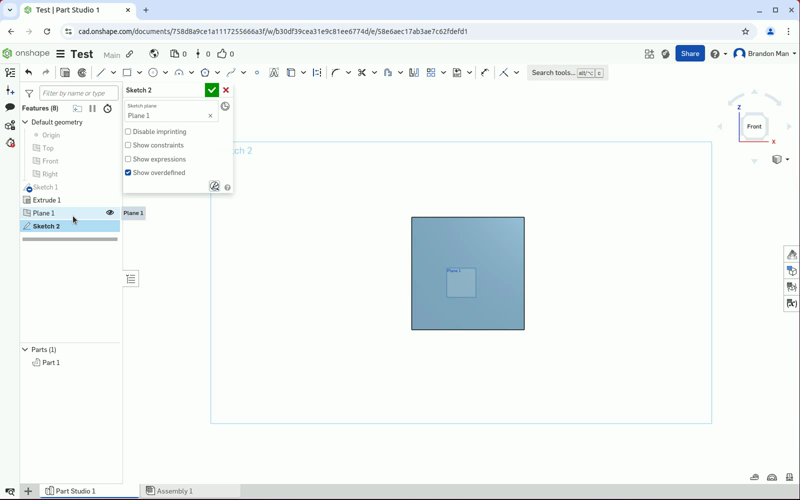
mouse_move(73, 352)
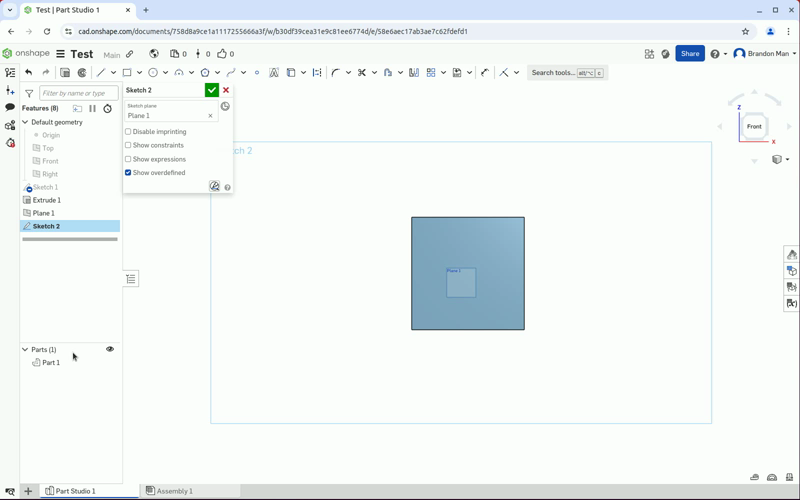
key(y)
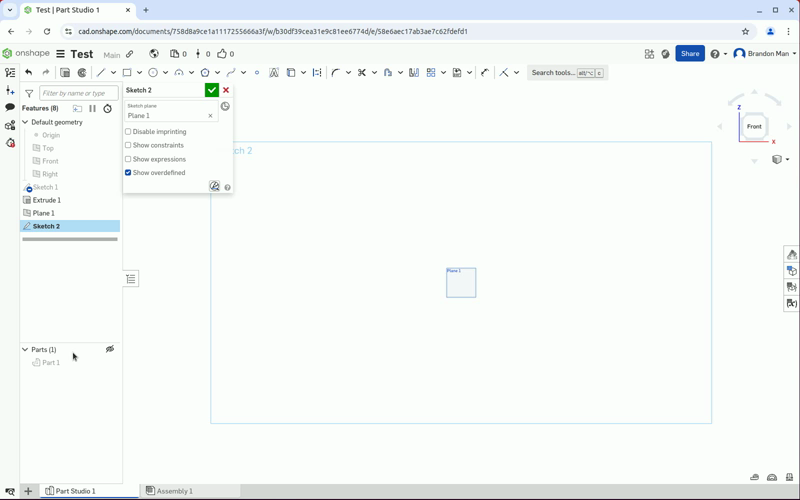
key(l)
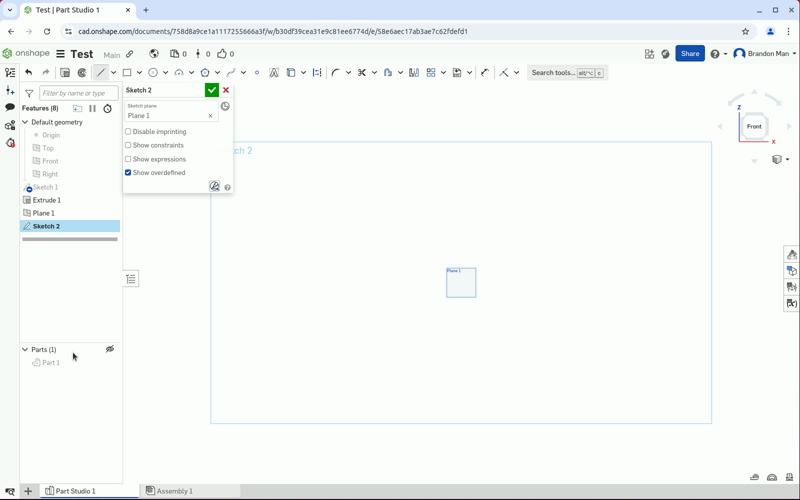
key_down(shift)
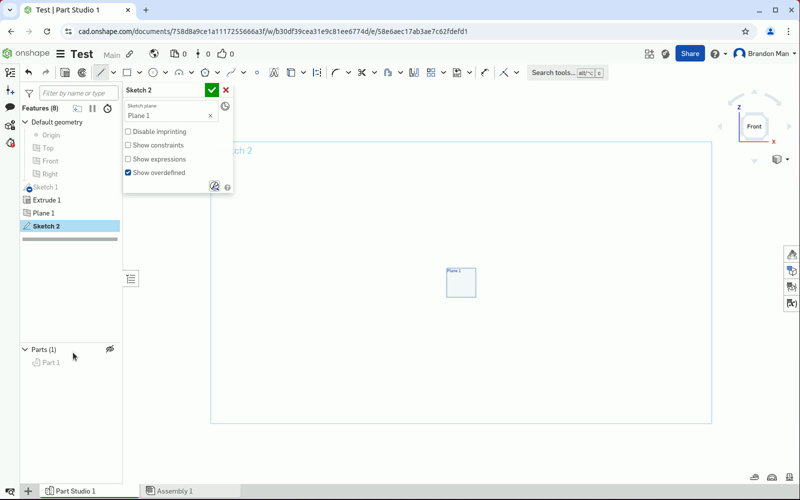
mouse_move(447, 254)
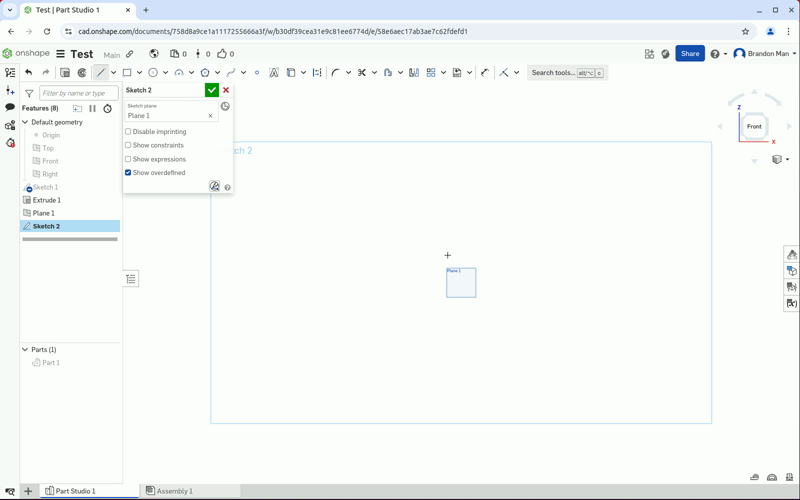
click(447, 254)
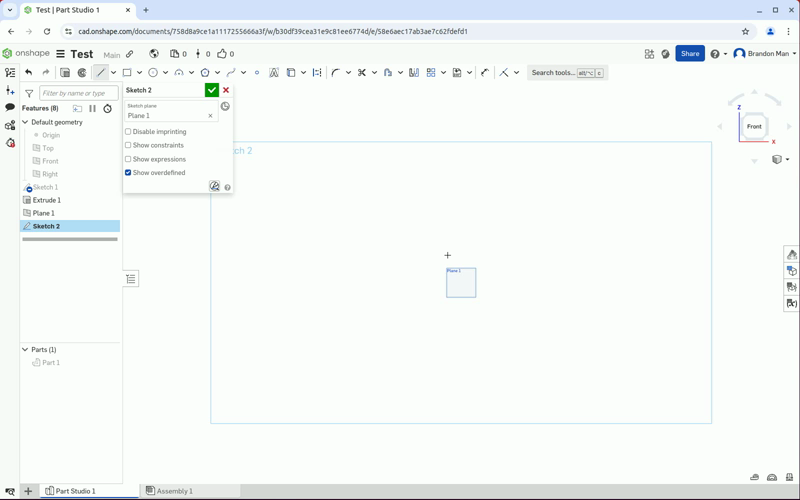
key_up(shift)
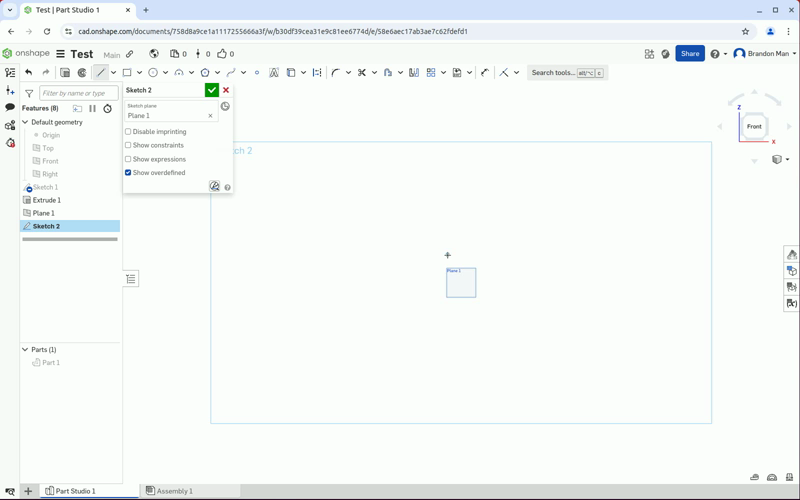
key_down(shift)
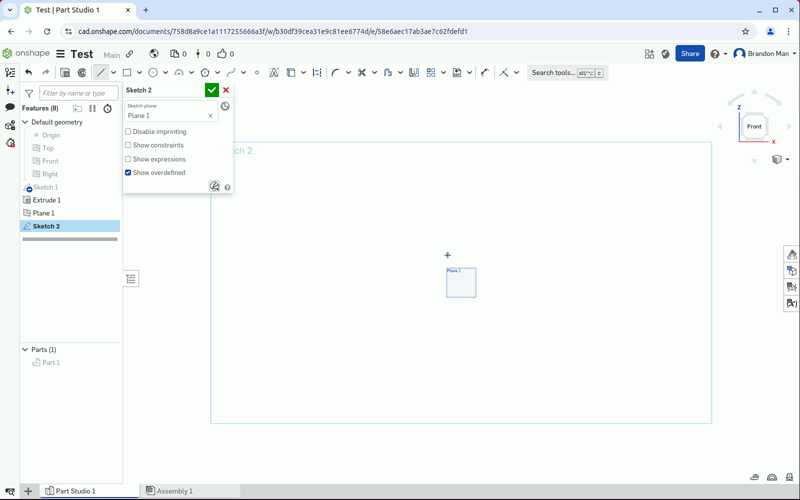
mouse_move(477, 254)
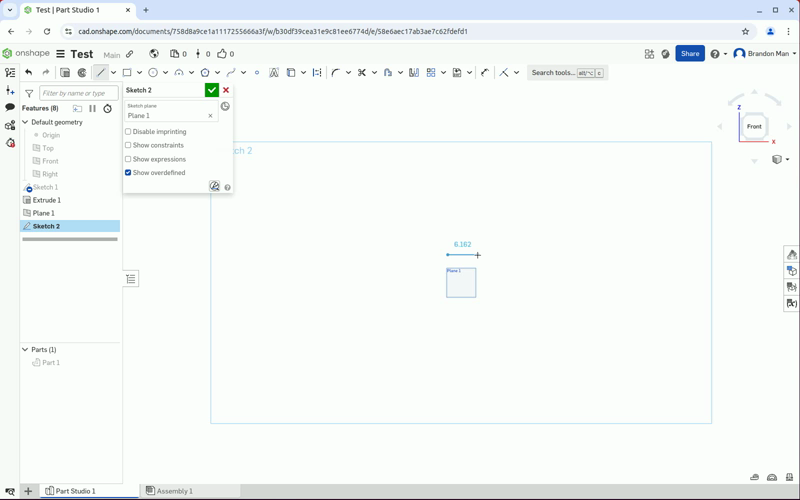
mouse_move(486, 254)
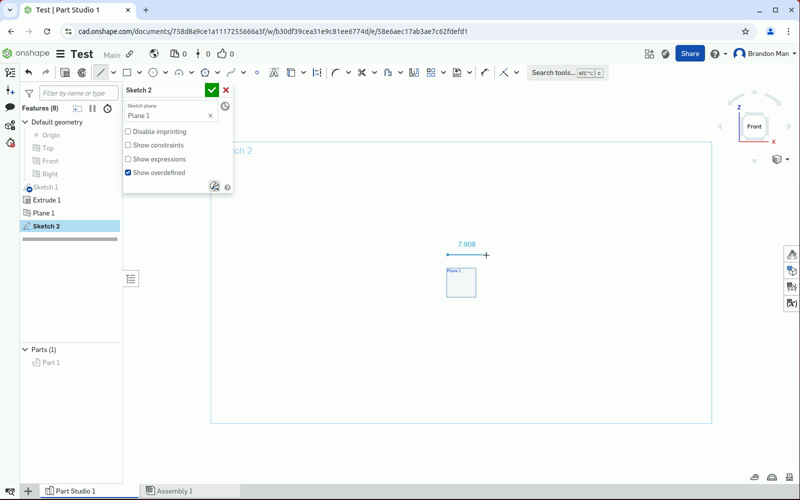
click(486, 254)
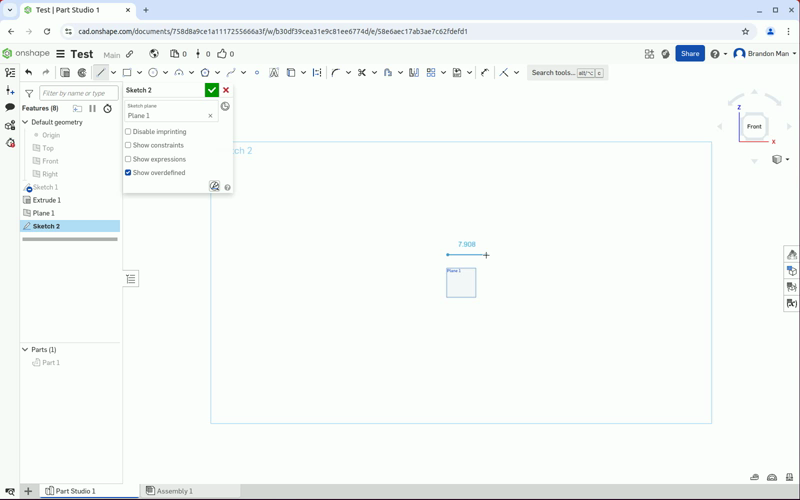
key_up(shift)
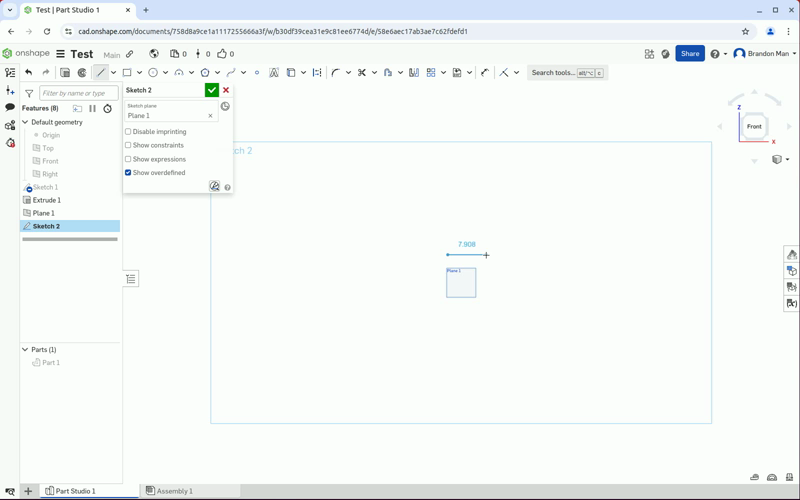
key_down(shift)
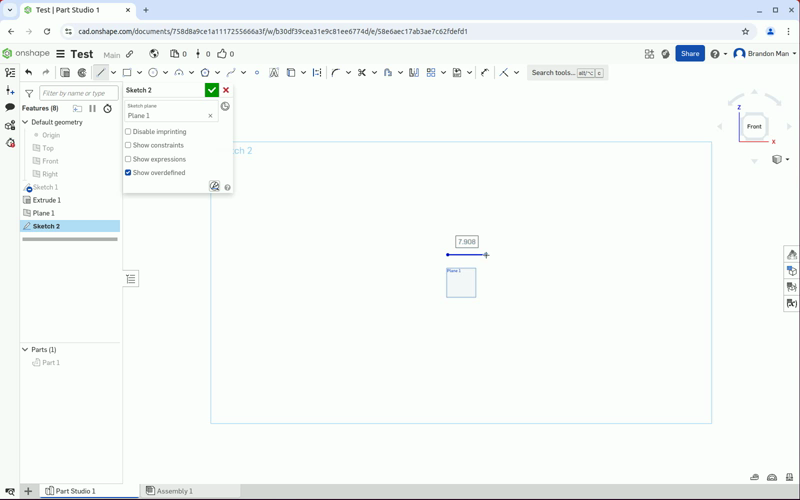
mouse_move(516, 254)
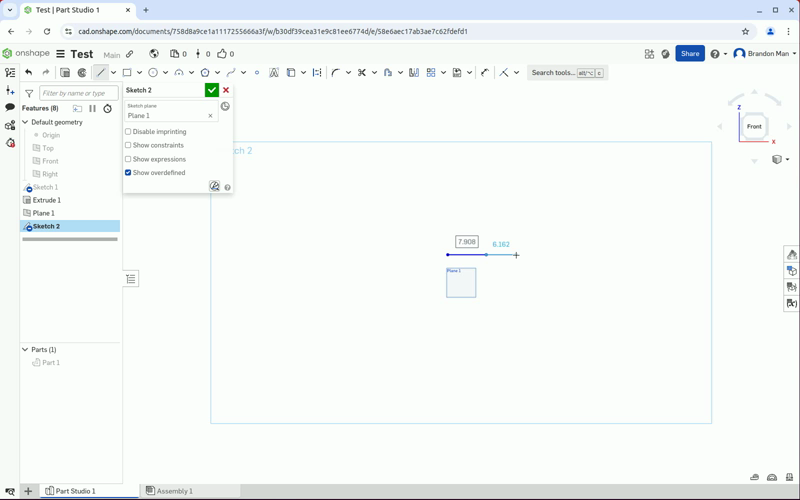
mouse_move(486, 216)
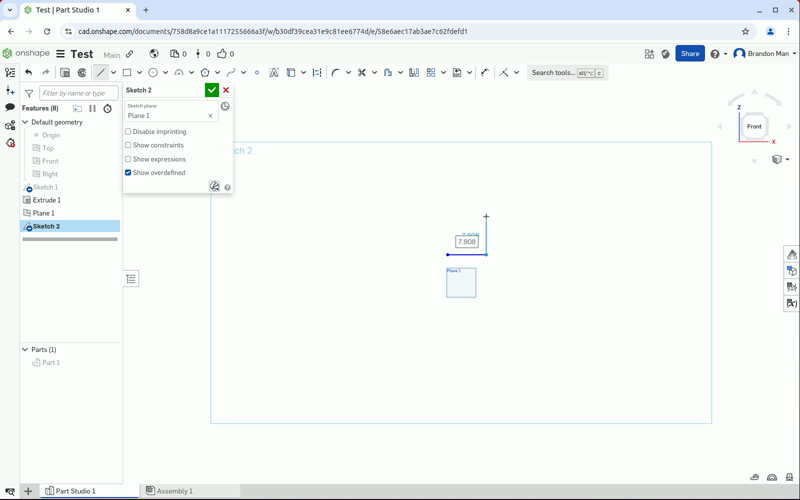
click(486, 216)
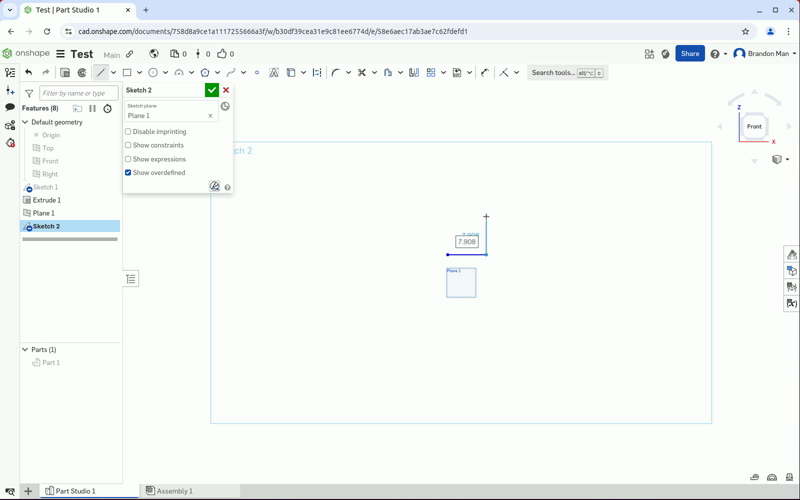
key_up(shift)
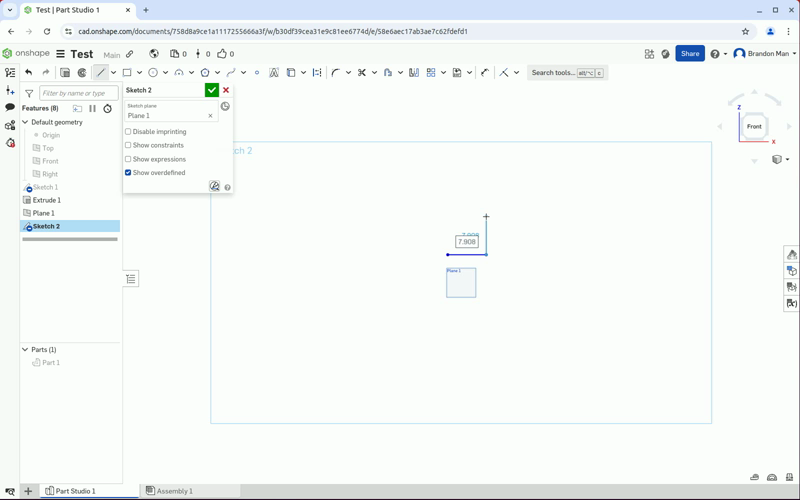
key_down(shift)
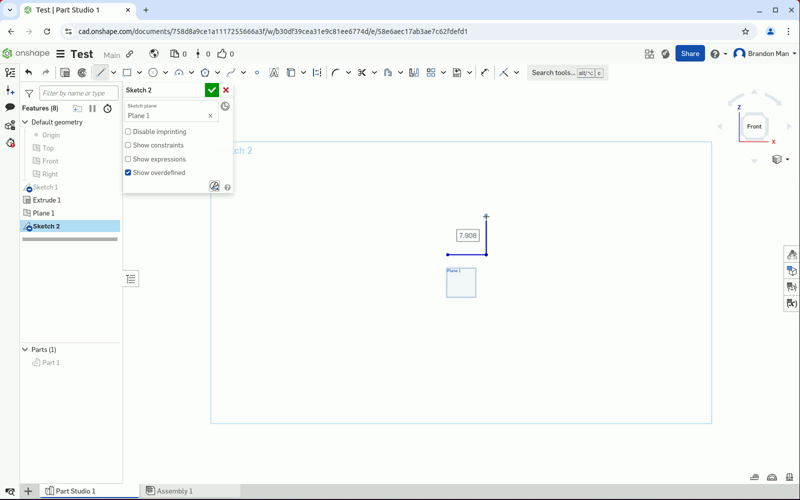
mouse_move(516, 216)
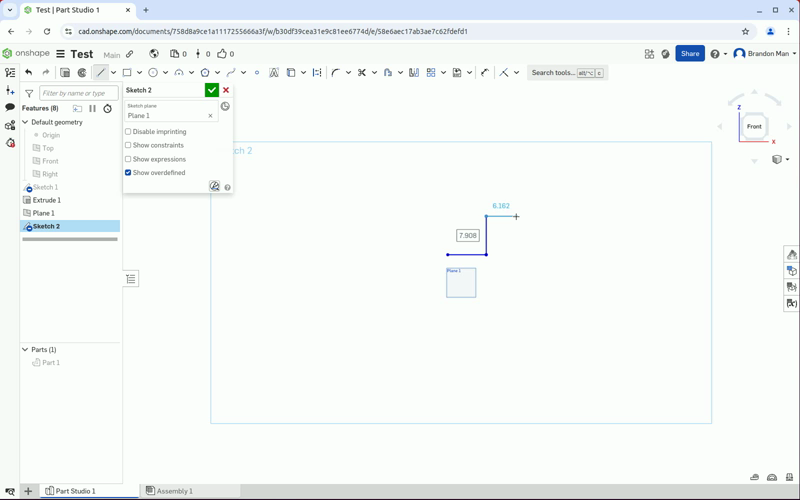
mouse_move(447, 216)
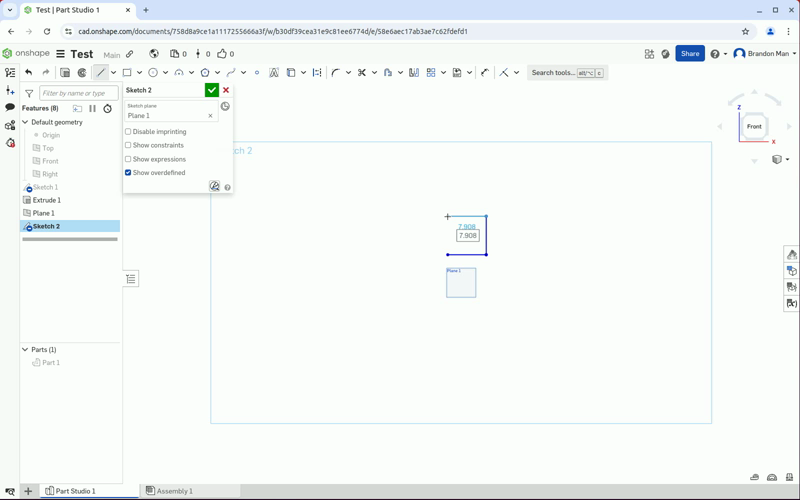
click(447, 216)
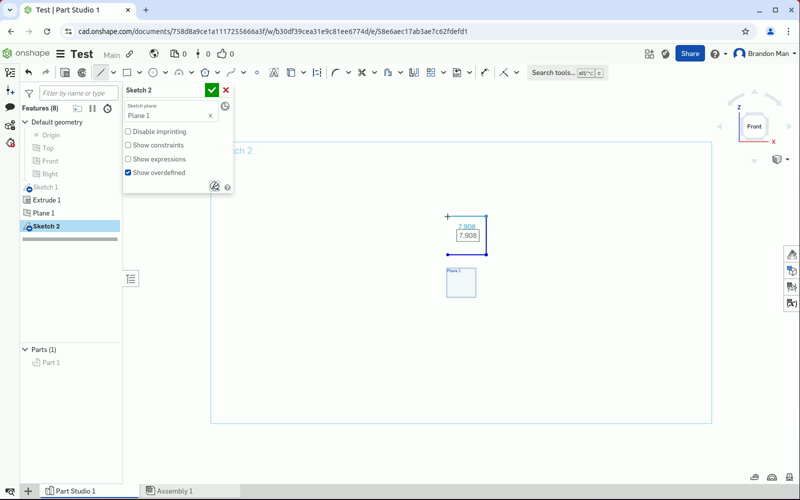
key_up(shift)
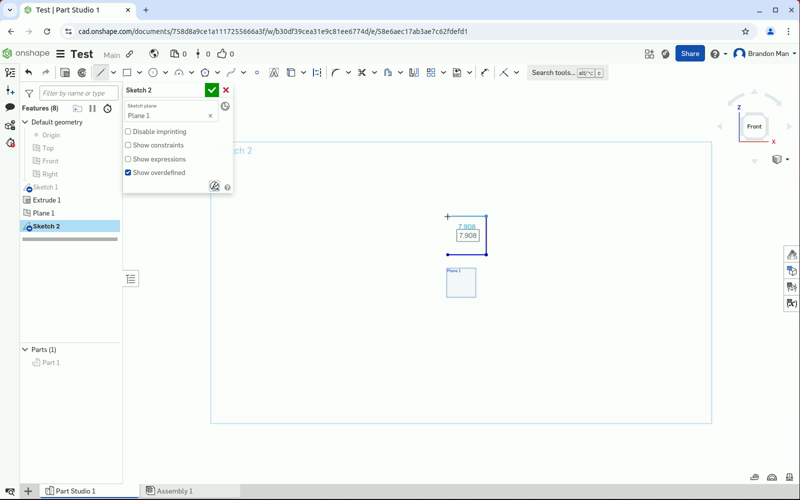
mouse_move(477, 216)
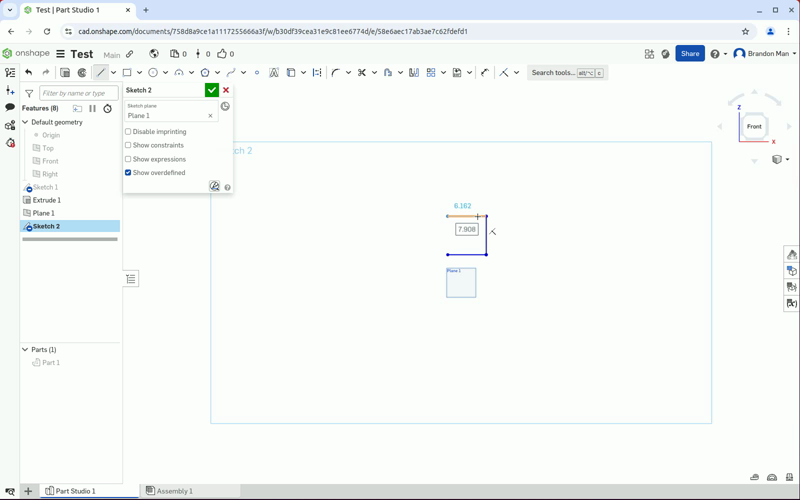
key_down(shift)
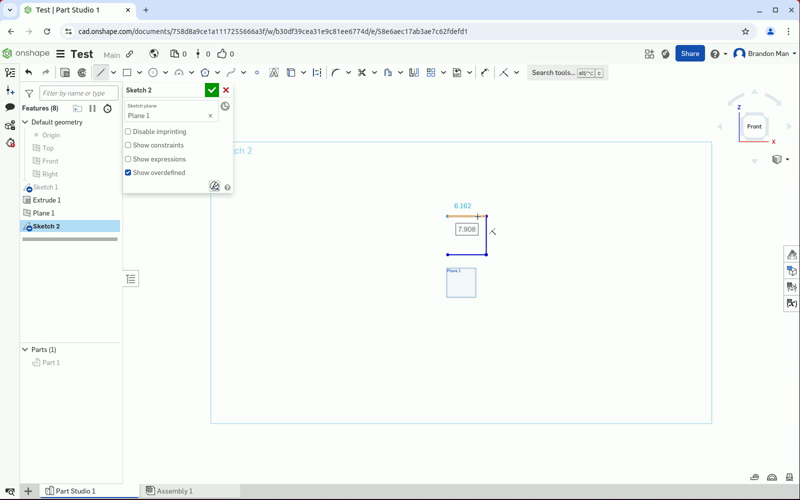
mouse_move(447, 254)
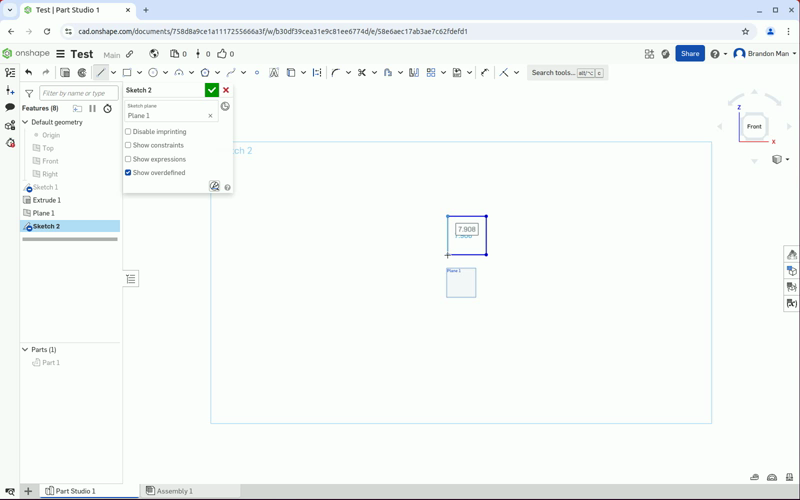
key_up(shift)
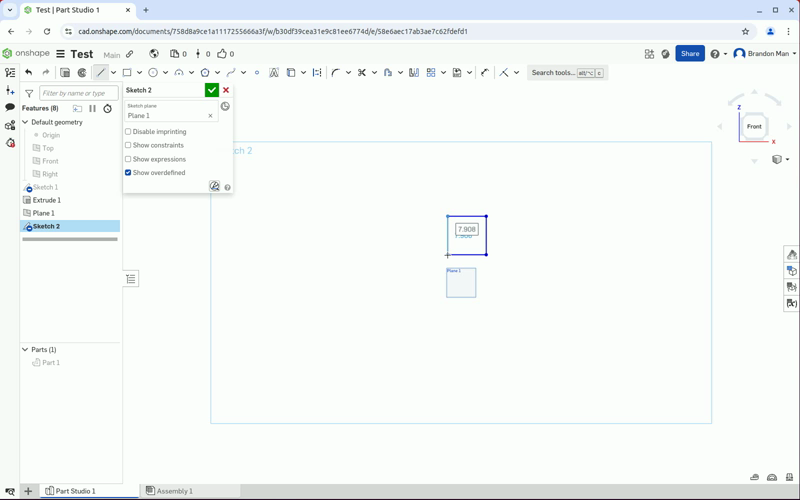
click(447, 254)
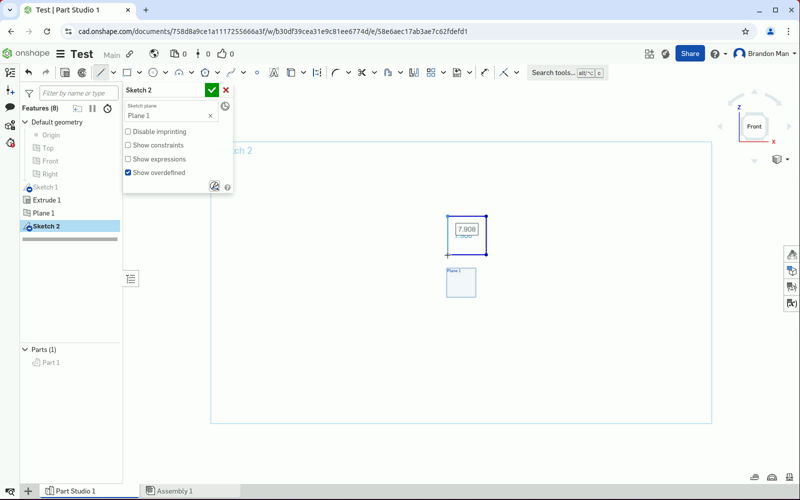
key(esc)
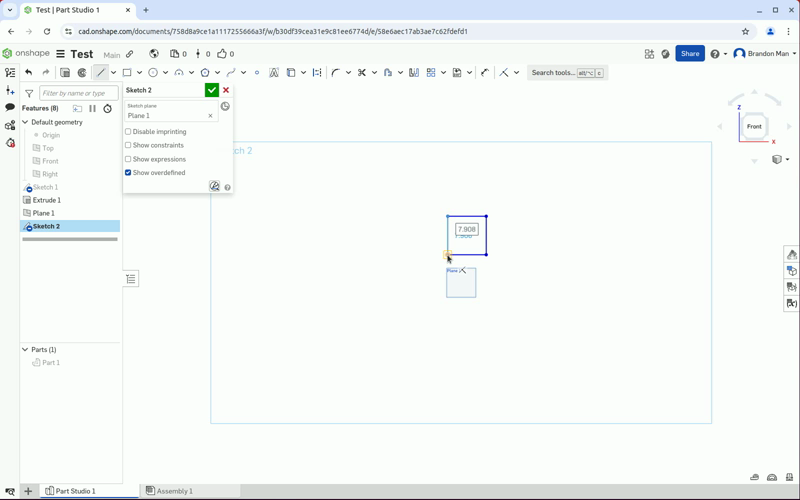
mouse_move(455, 239)
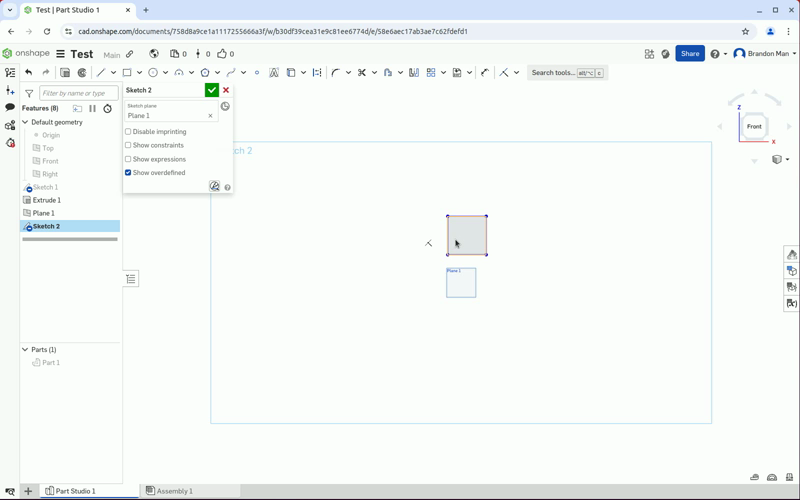
scroll(6)
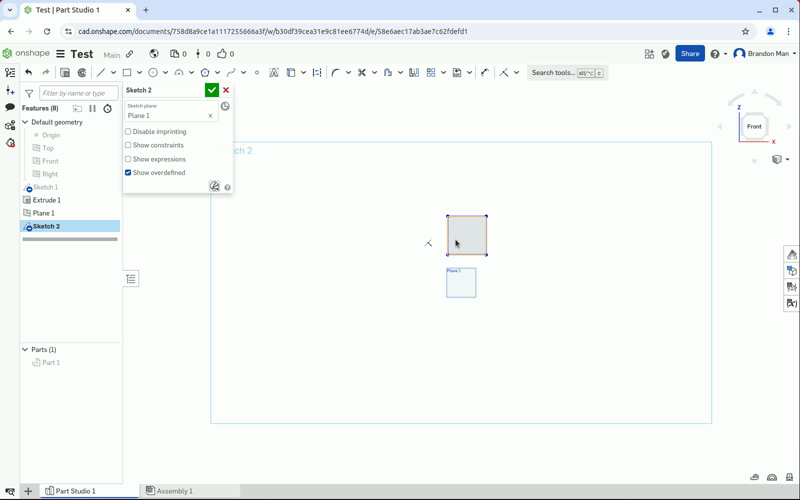
scroll(6)
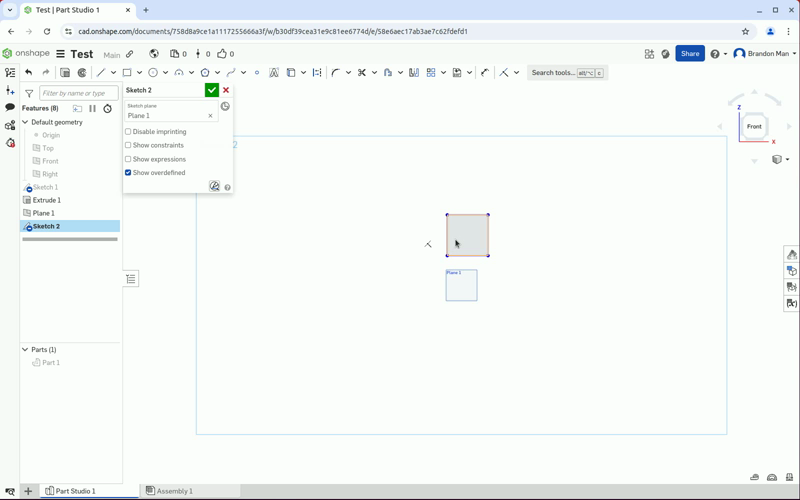
scroll(6)
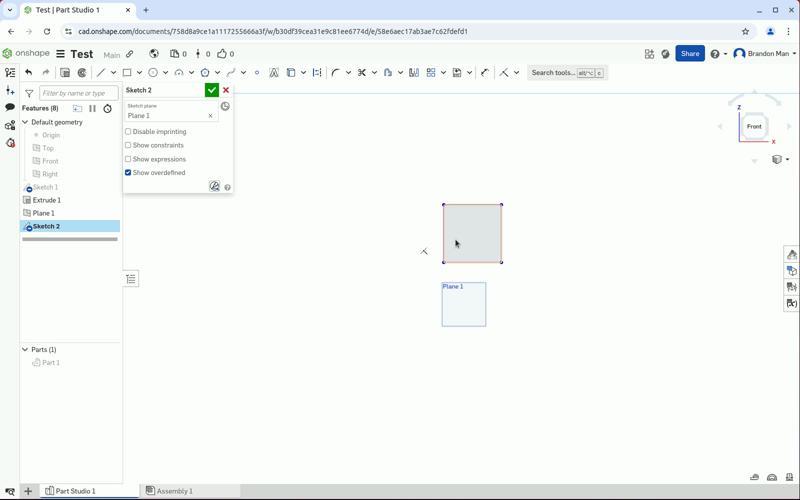
scroll(6)
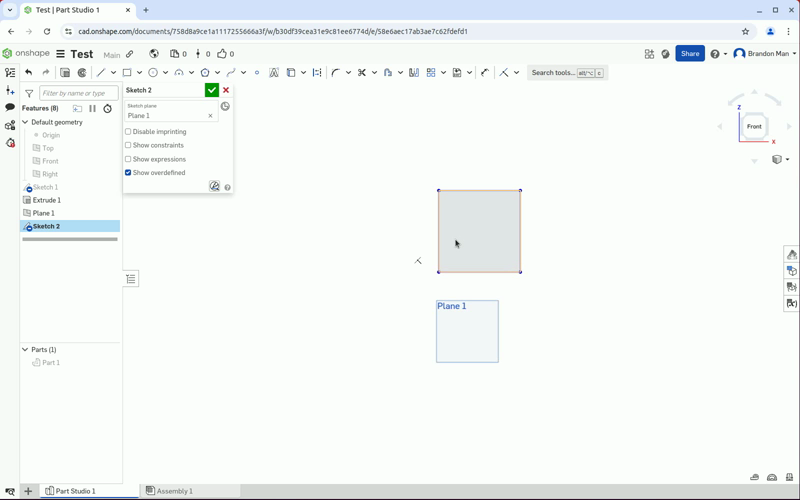
scroll(6)
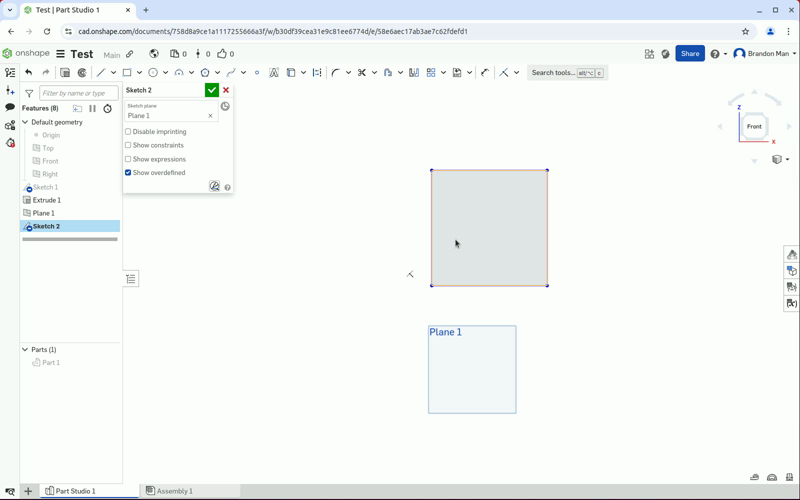
scroll(6)
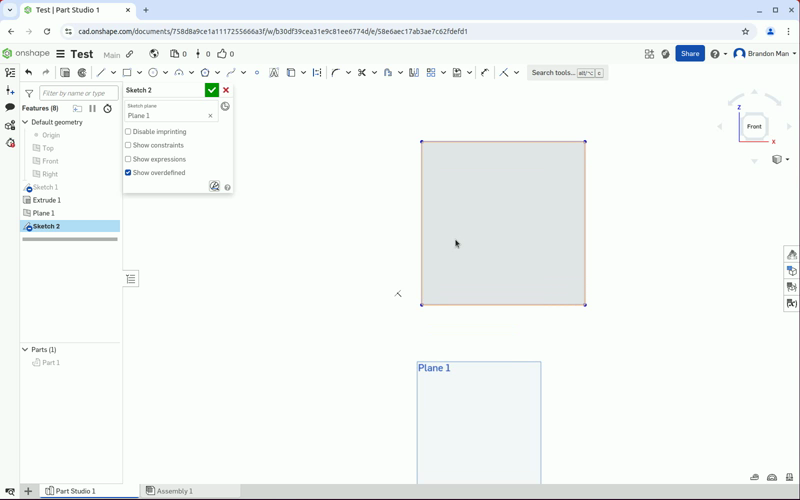
scroll(6)
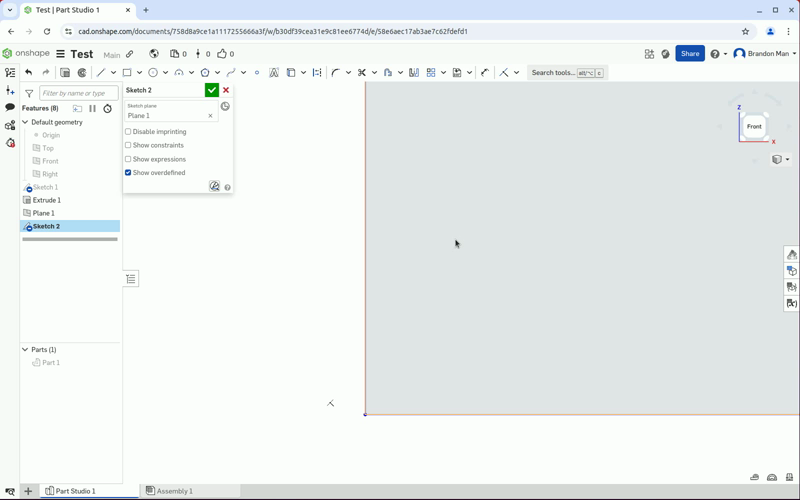
click(455, 239)
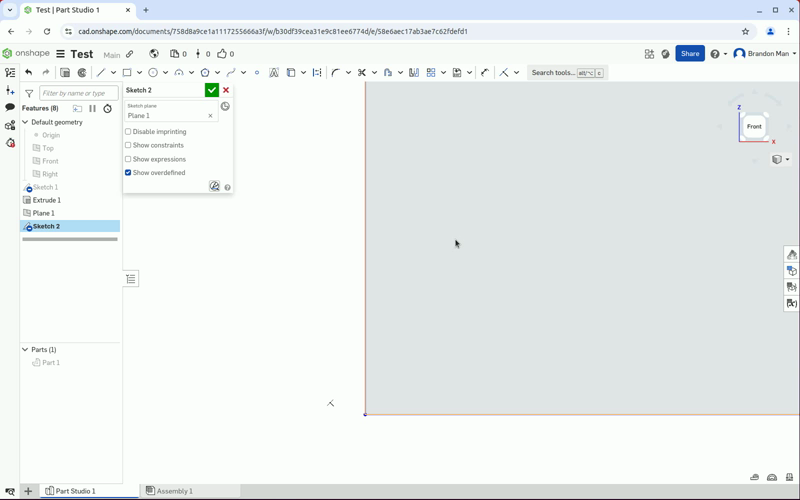
scroll(-6)
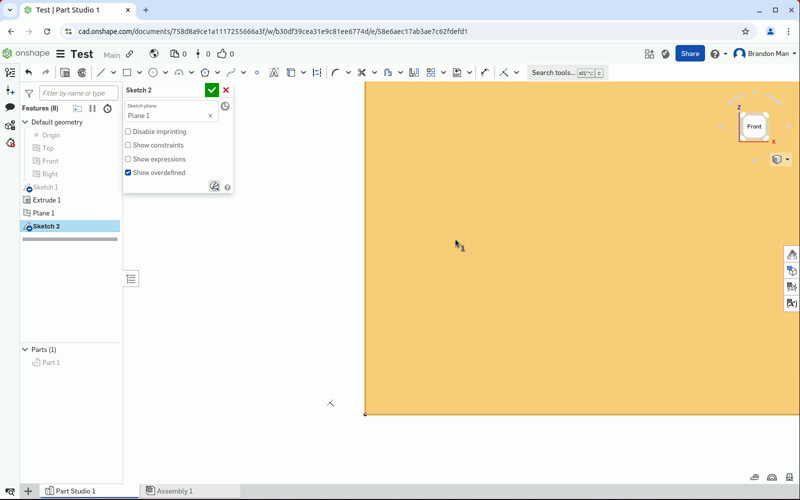
scroll(-6)
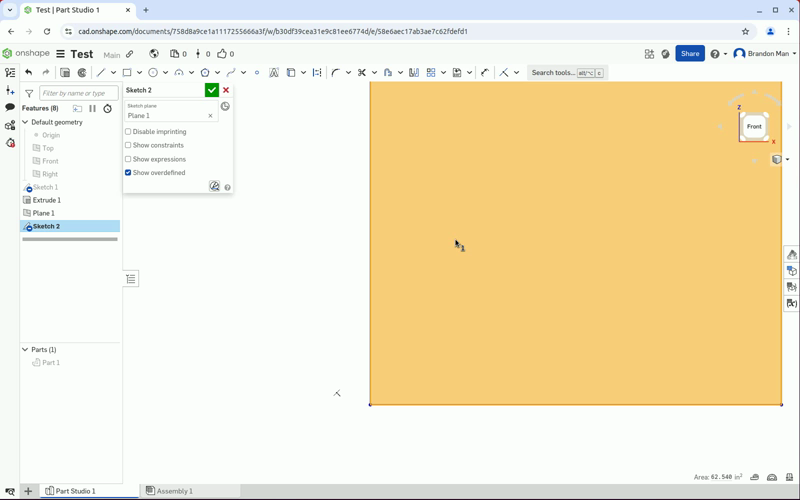
scroll(-6)
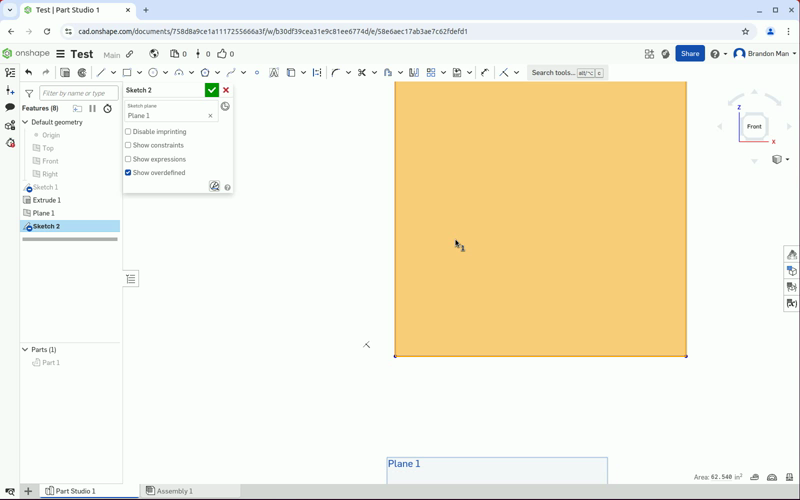
scroll(-6)
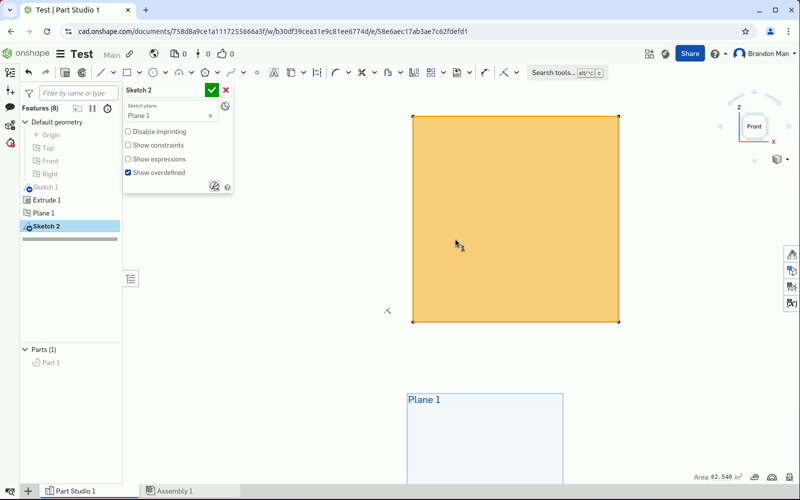
scroll(-6)
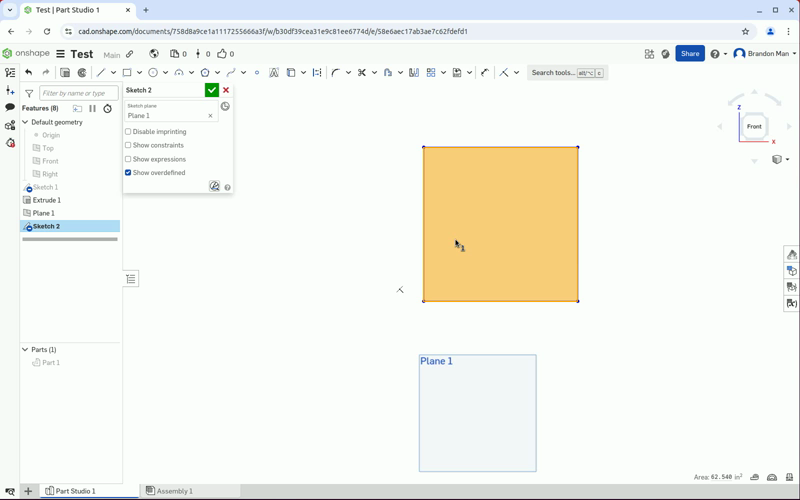
scroll(-6)
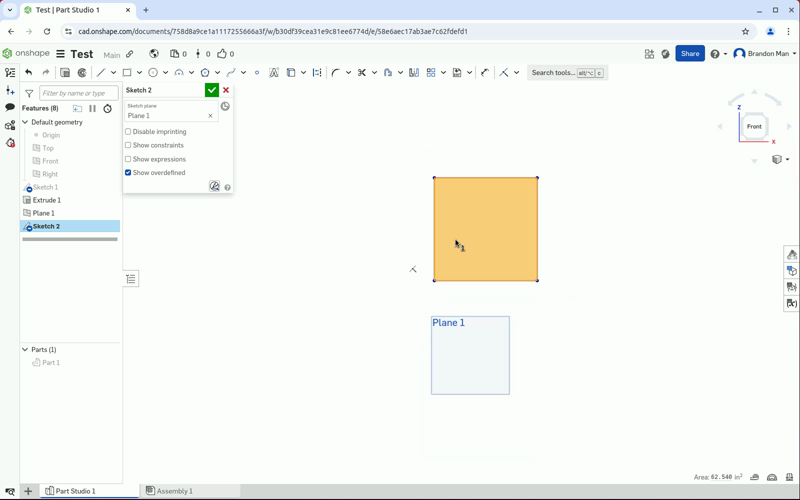
scroll(-6)
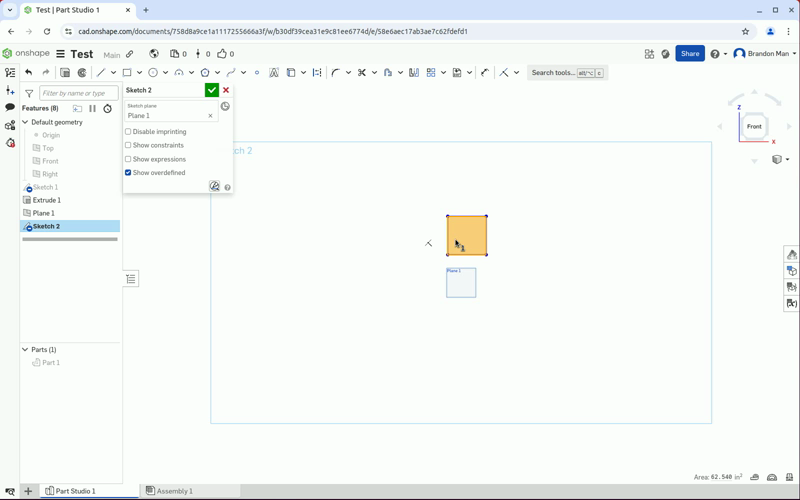
mouse_move(73, 352)
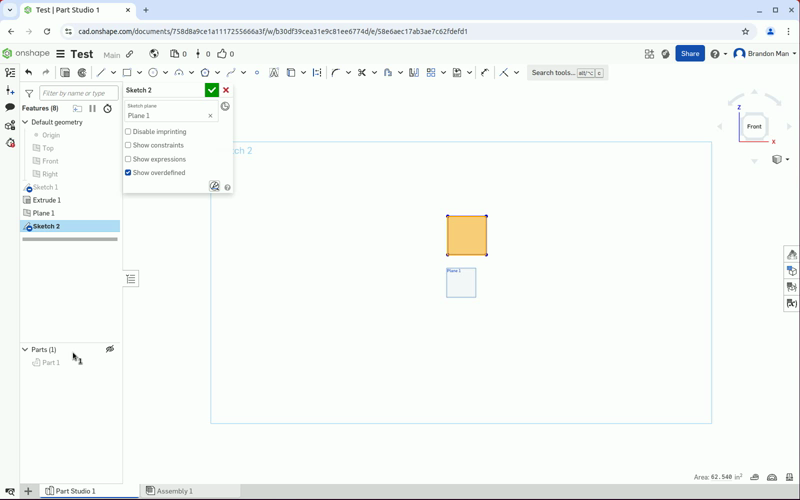
key(shift+y)
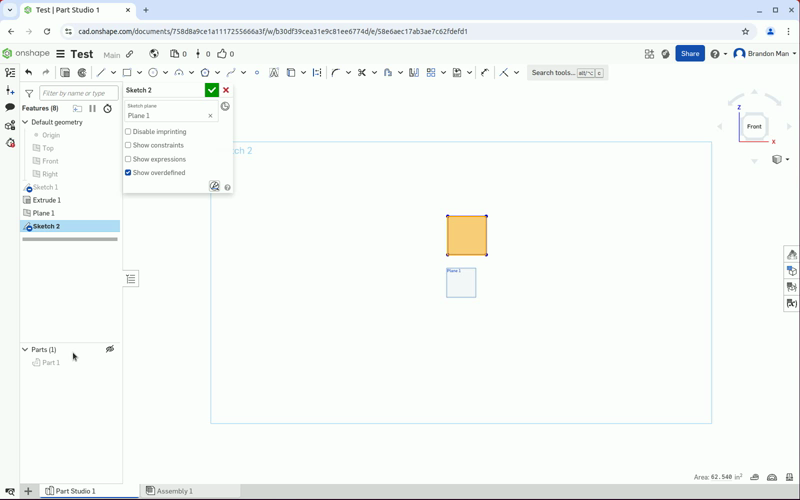
key(shift+e)
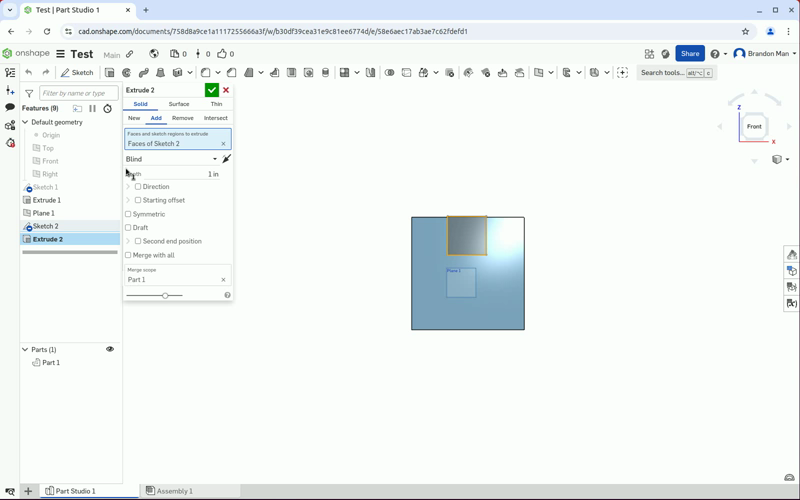
mouse_move(143, 106)
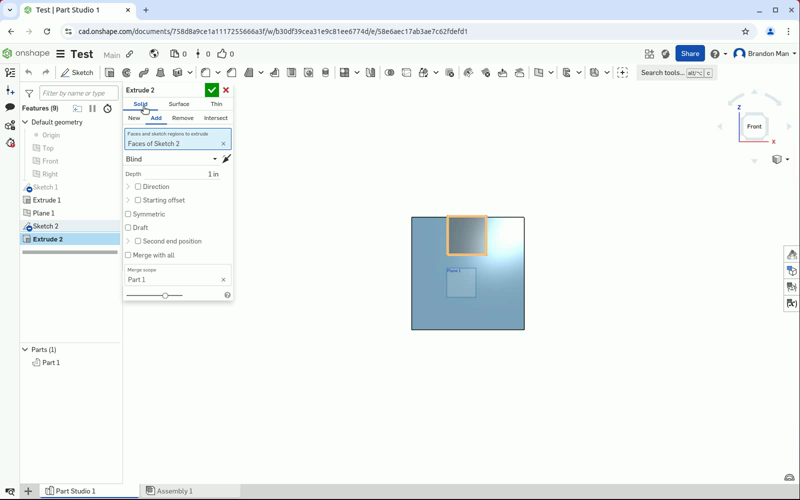
click(143, 106)
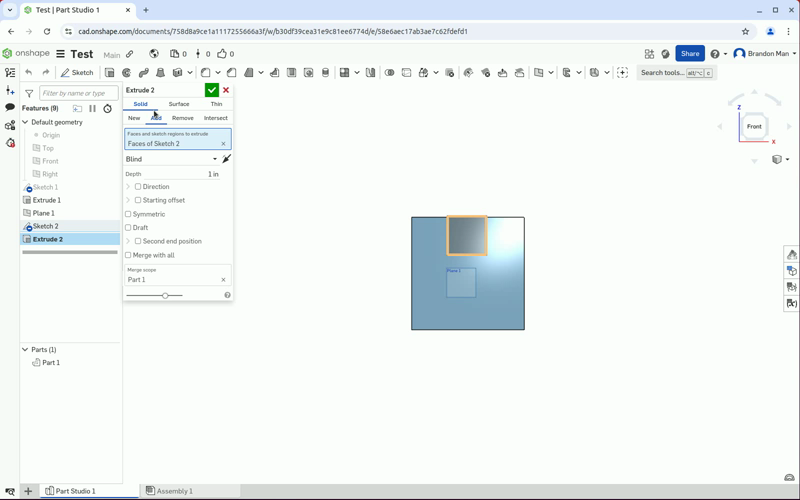
mouse_move(186, 120)
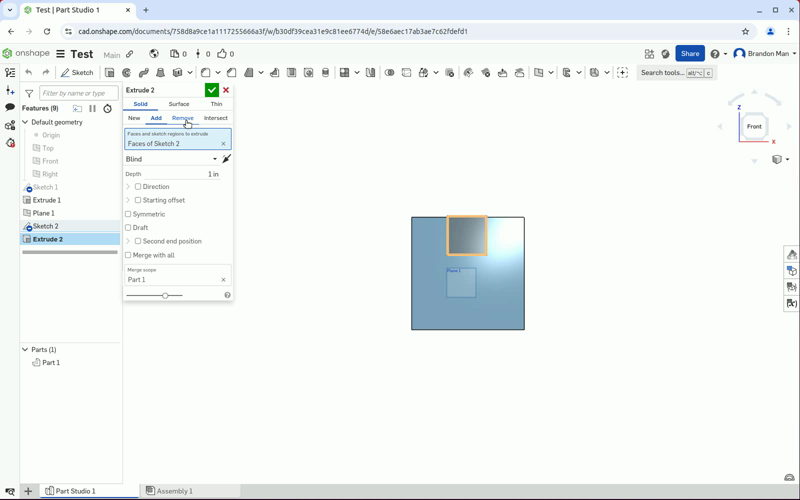
click(186, 120)
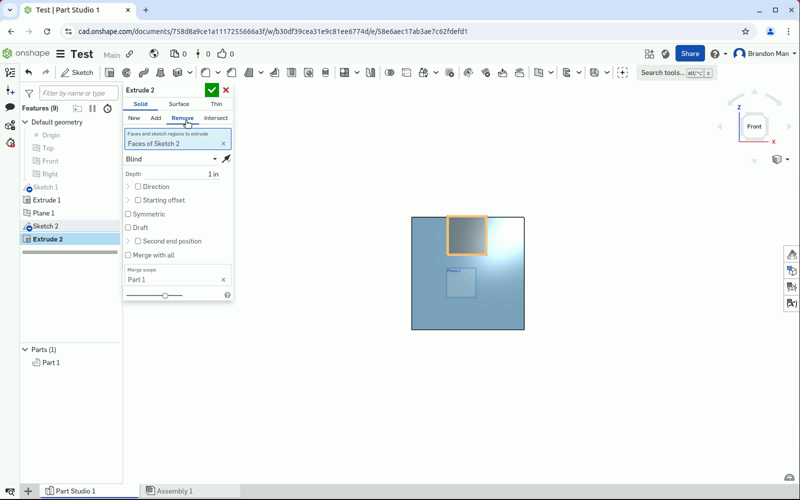
key(tab, 4)
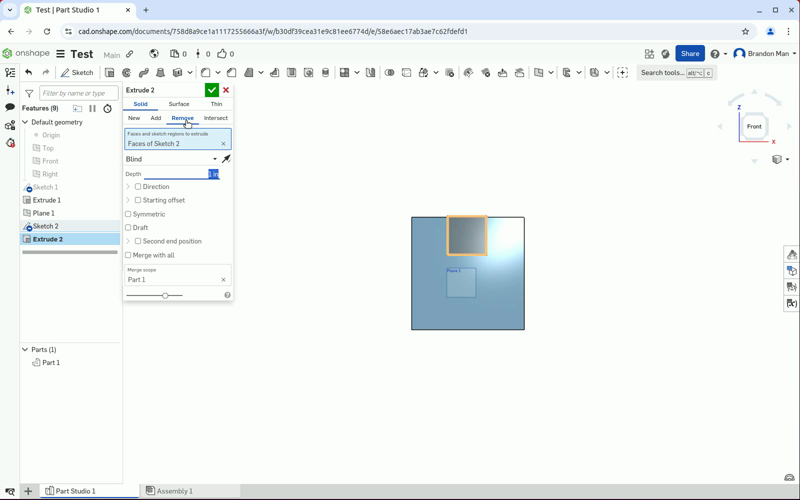
text(23.108)
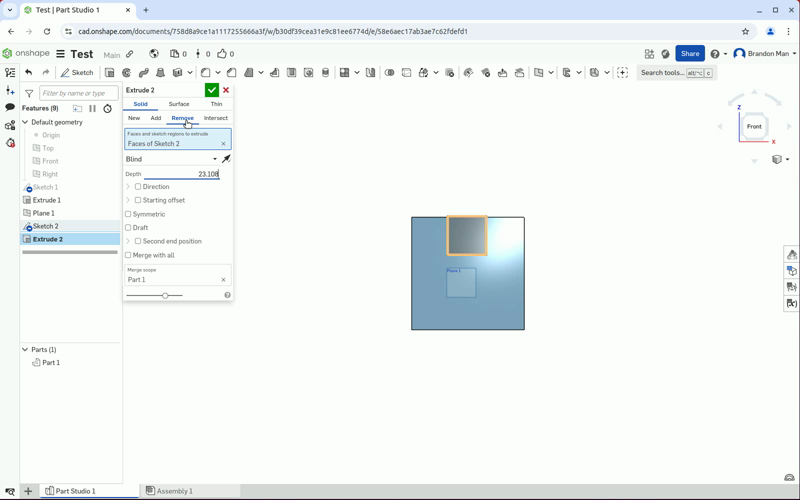
key(tab, 6)
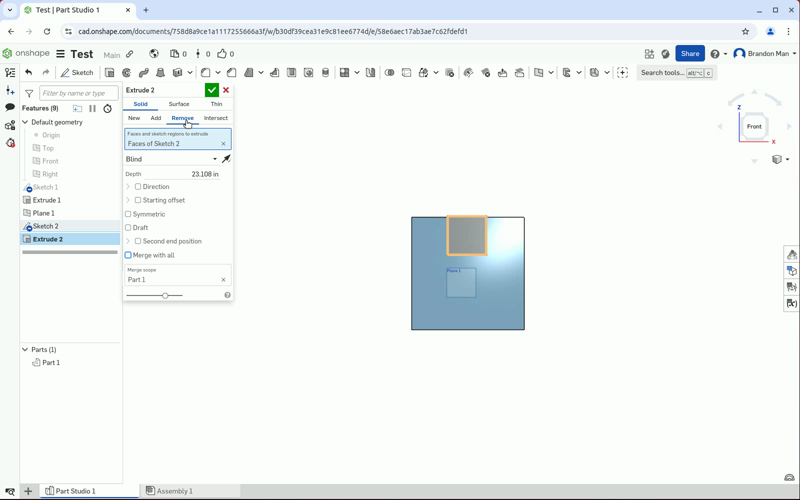
key(space)
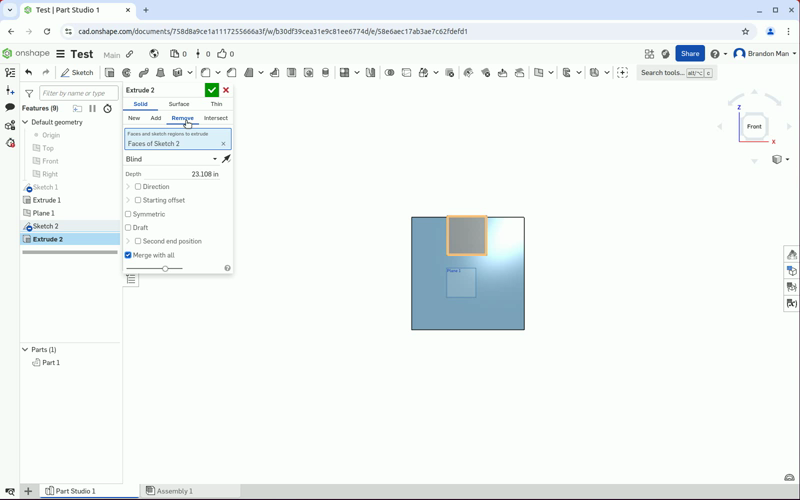
key(enter)
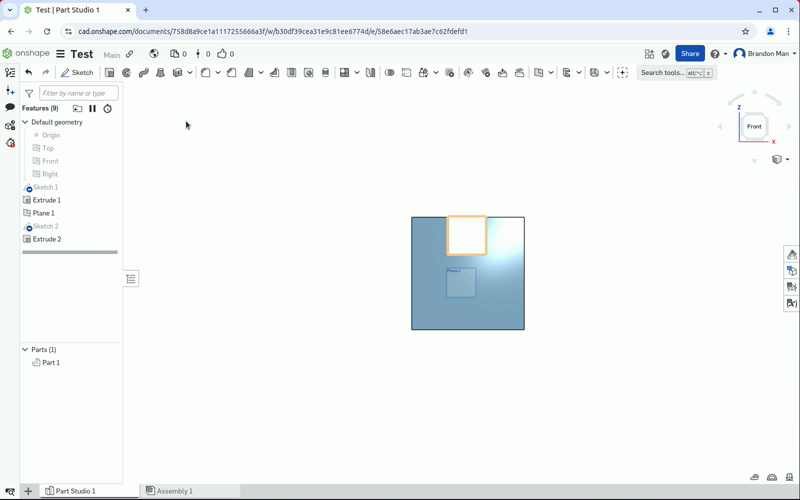
key(shift+h)
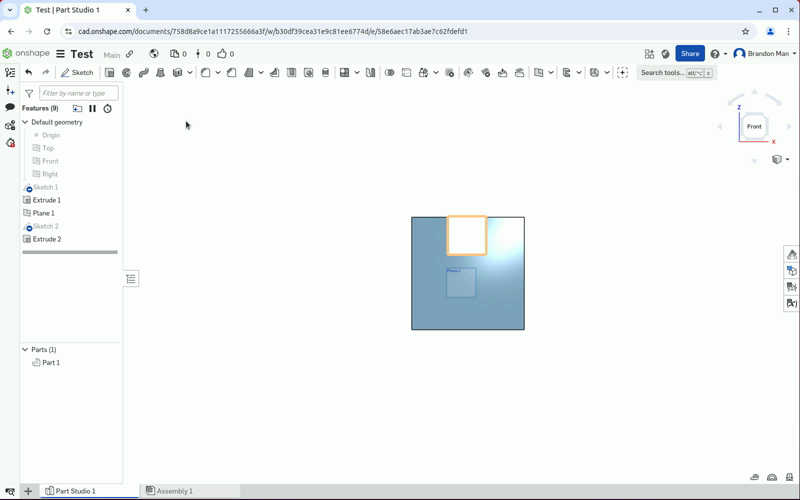
key(shift+h)
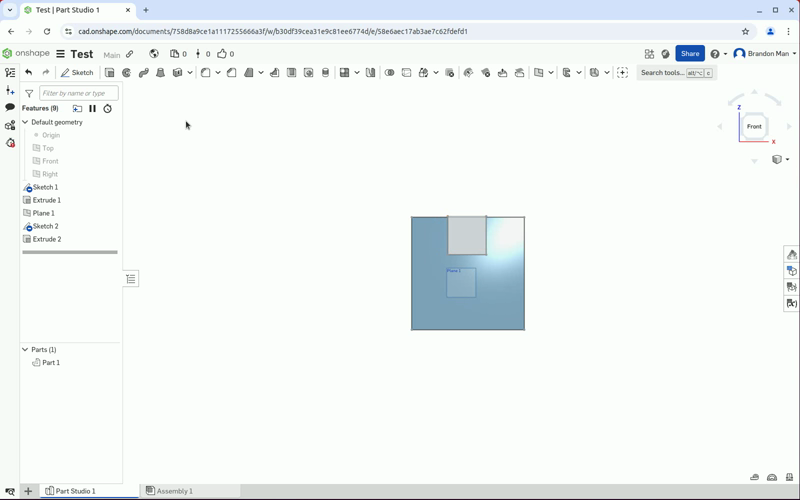
key(shift+7)
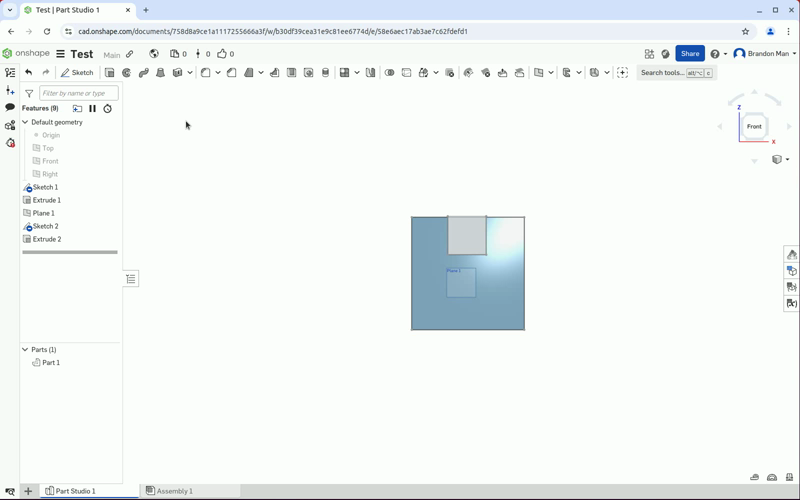
key(left, 2)
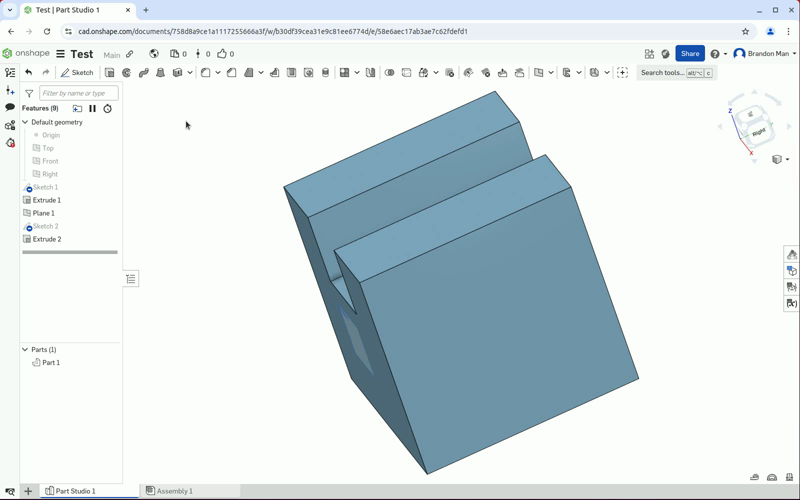
key(down, 2)
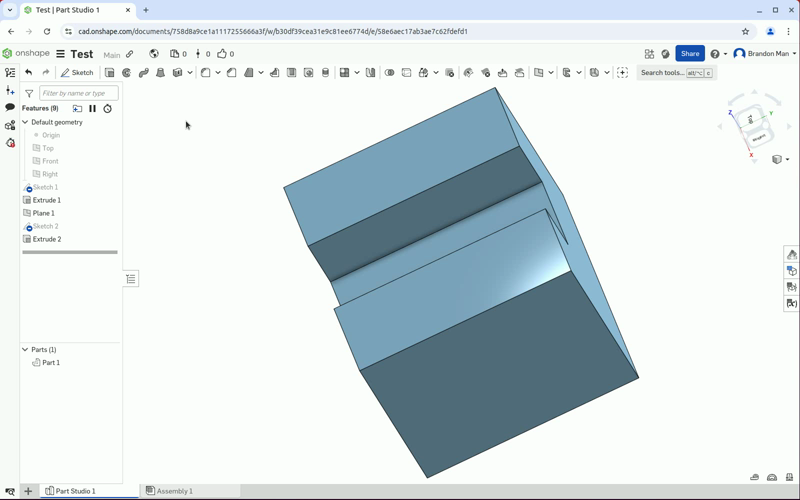
key(up, 2)
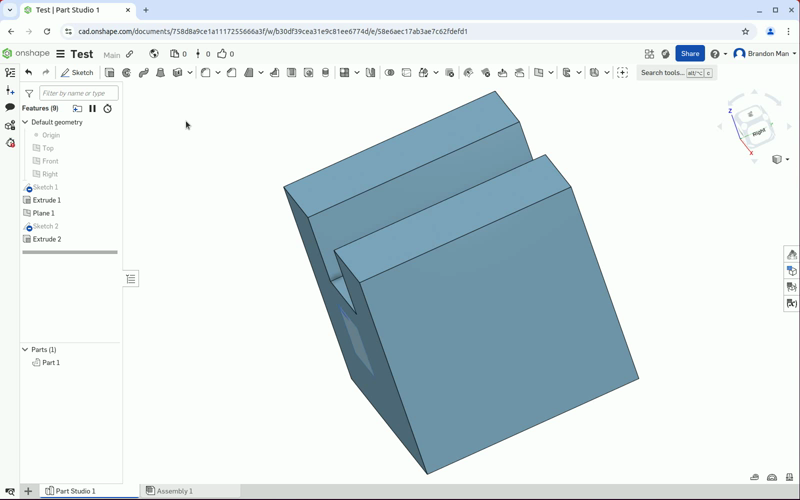
key(right, 2)
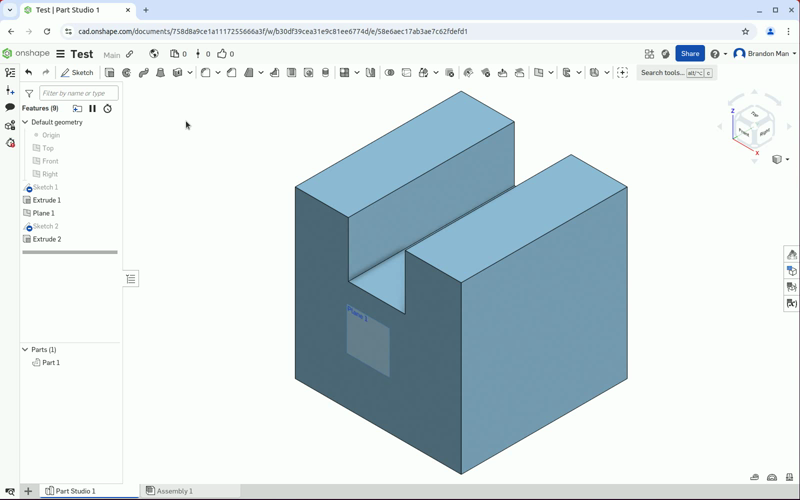
mouse_move(73, 189)
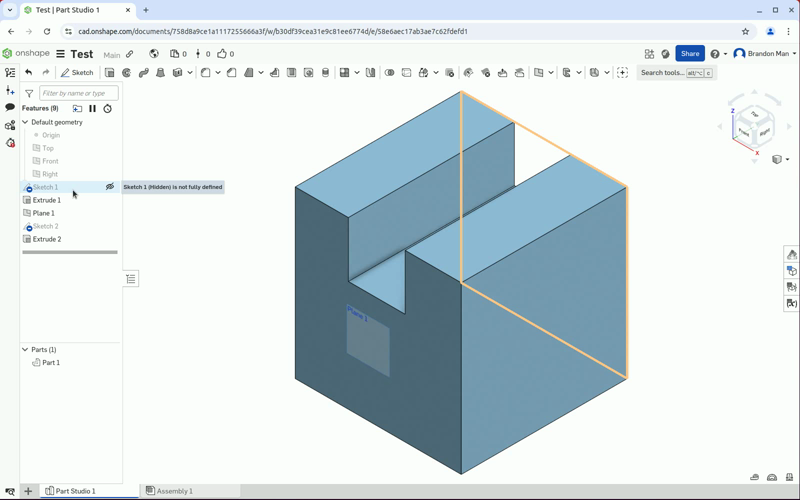
click(73, 189)